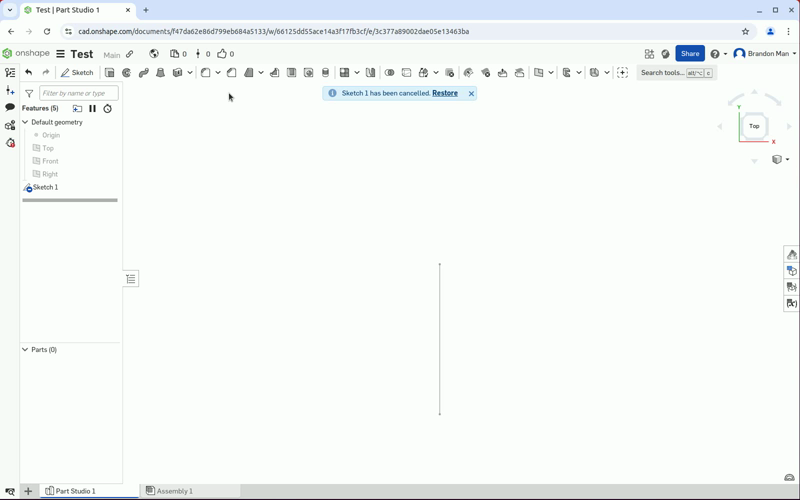
key(shift+h)
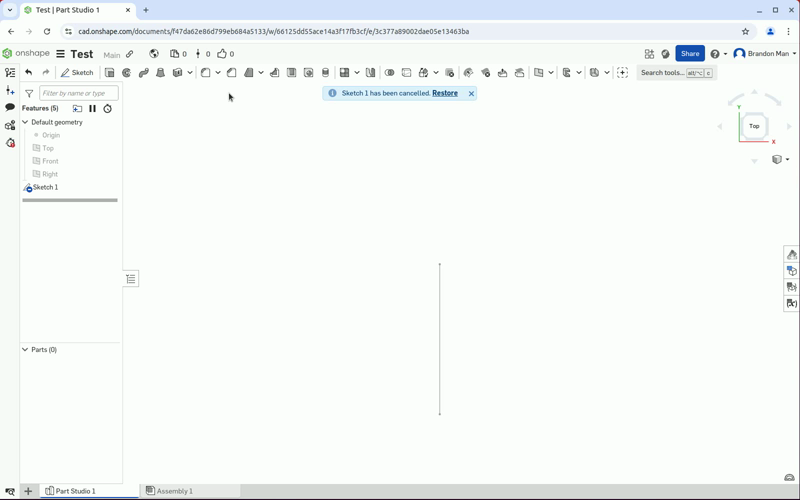
key(shift+s)
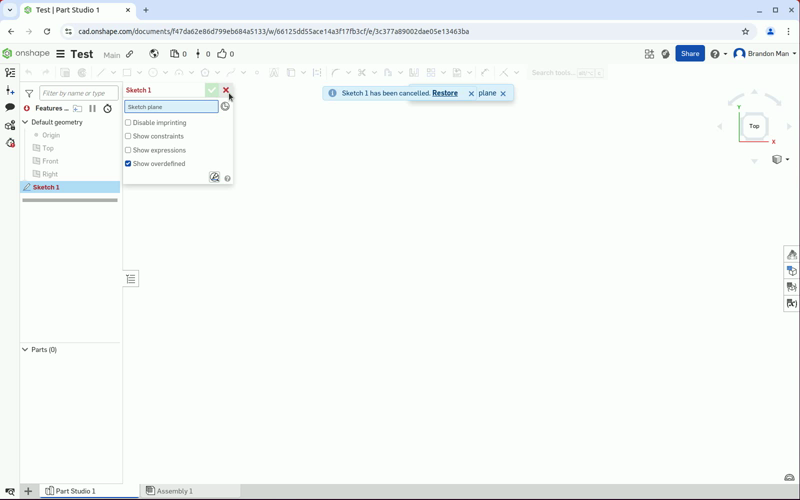
mouse_move(73, 150)
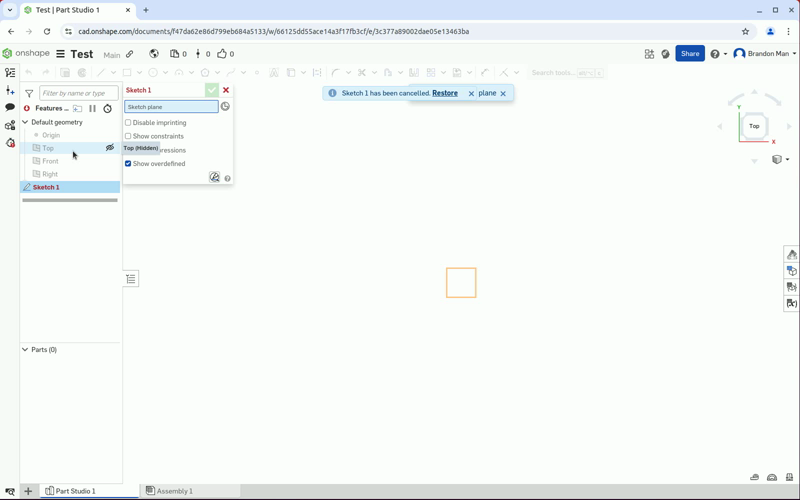
click(73, 150)
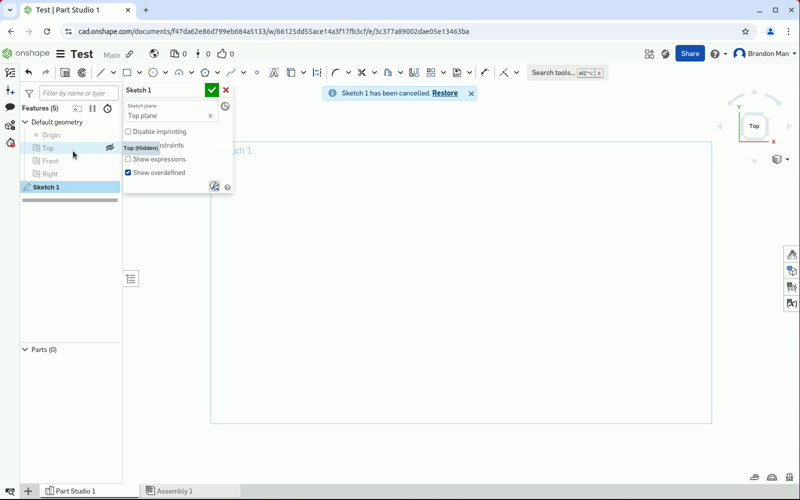
mouse_move(73, 352)
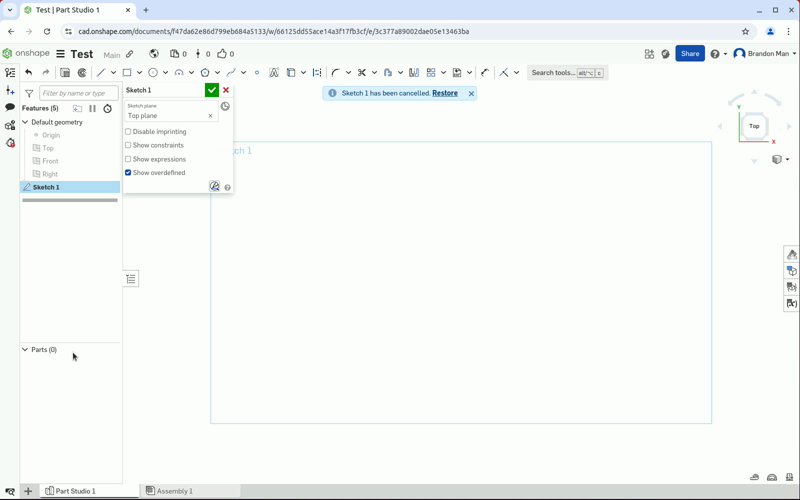
key(y)
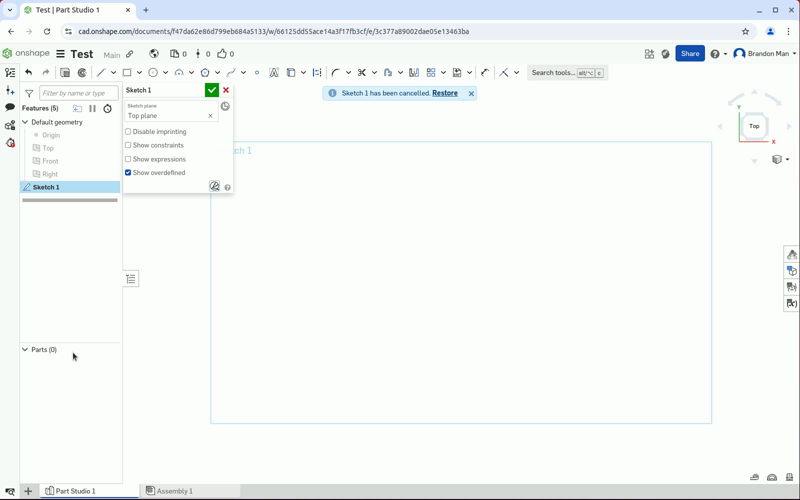
key(c)
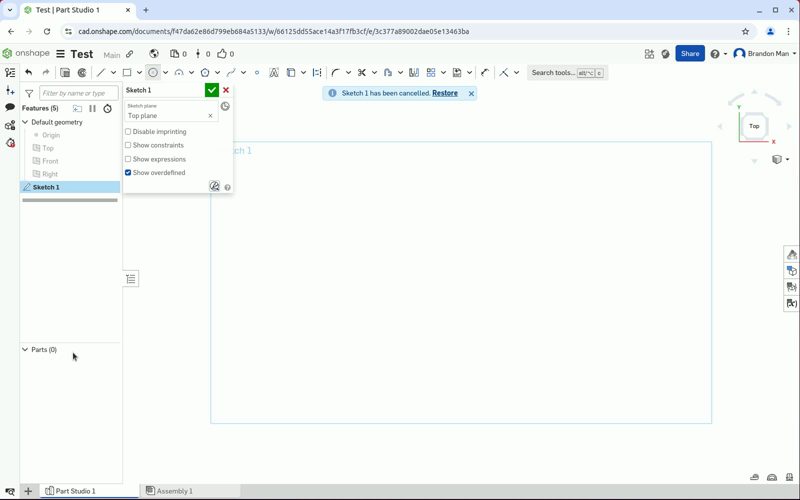
key_down(shift)
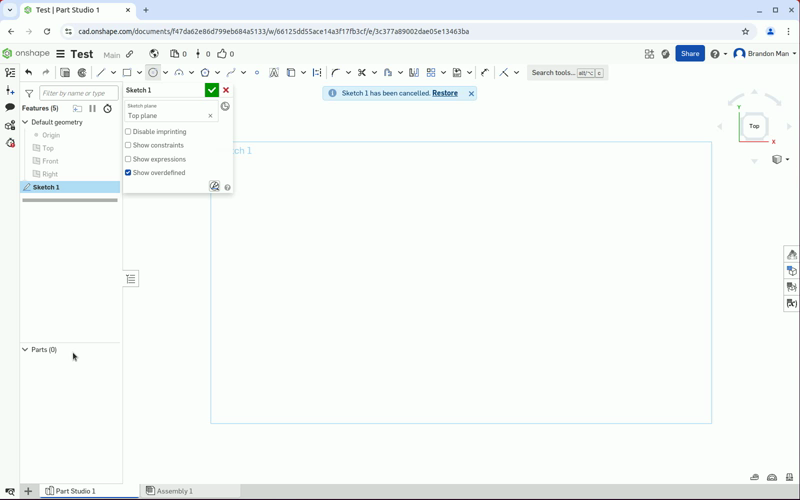
mouse_move(461, 282)
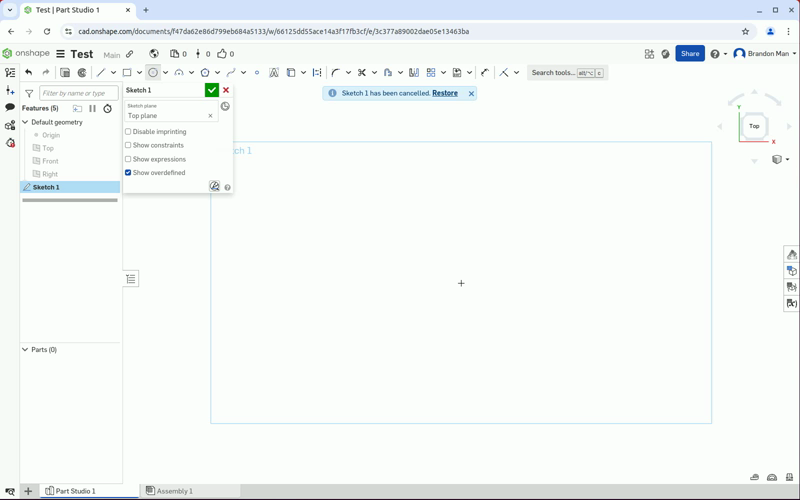
click(461, 282)
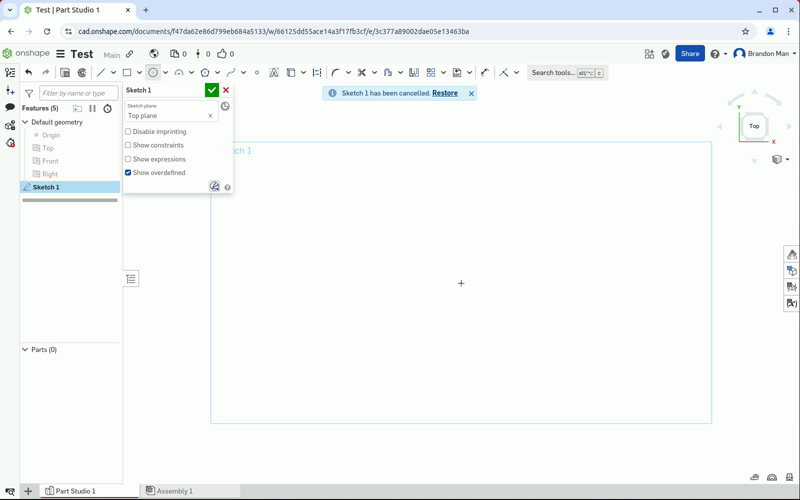
key_up(shift)
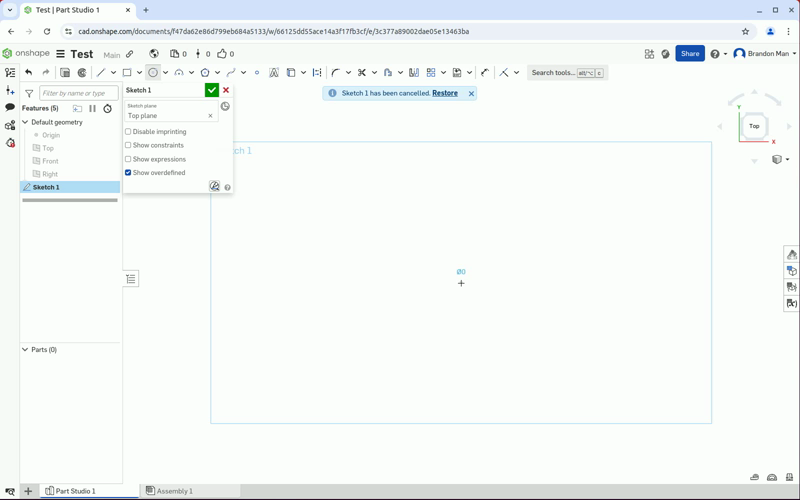
mouse_move(503, 282)
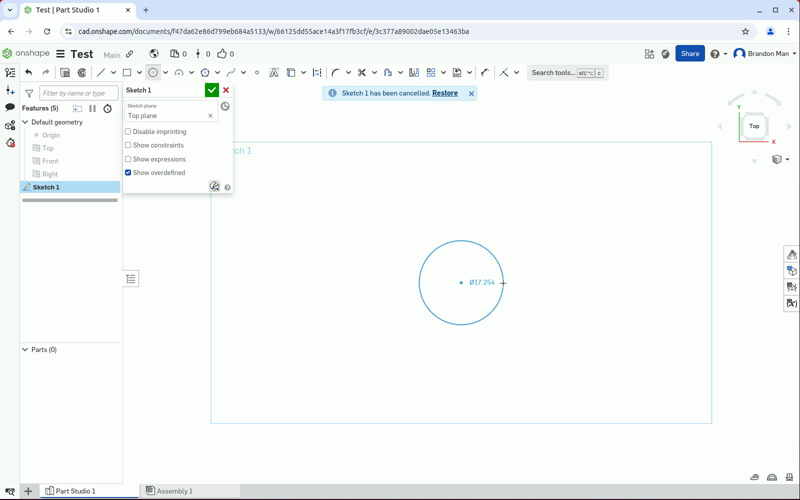
click(503, 282)
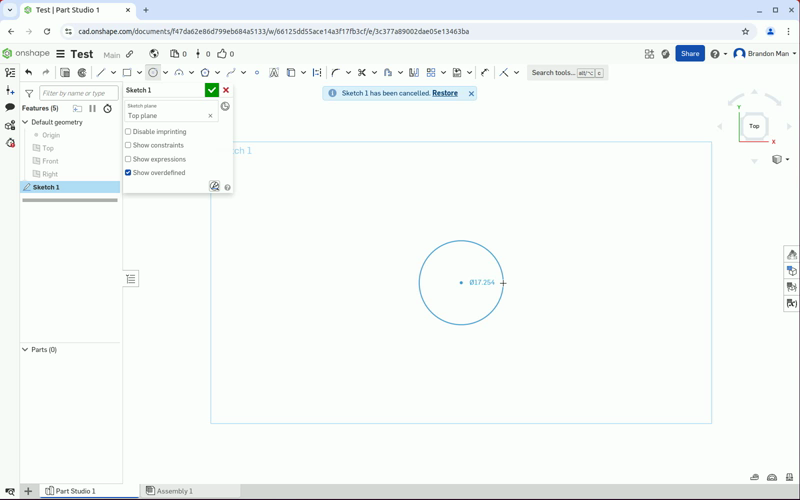
key(esc)
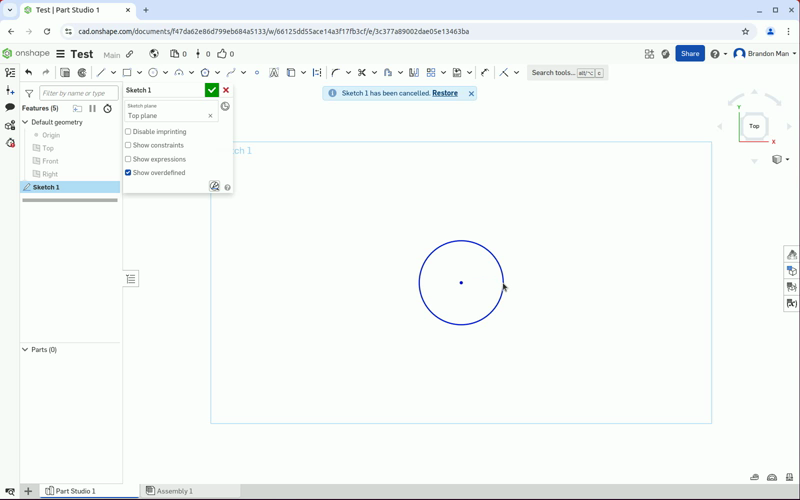
mouse_move(460, 265)
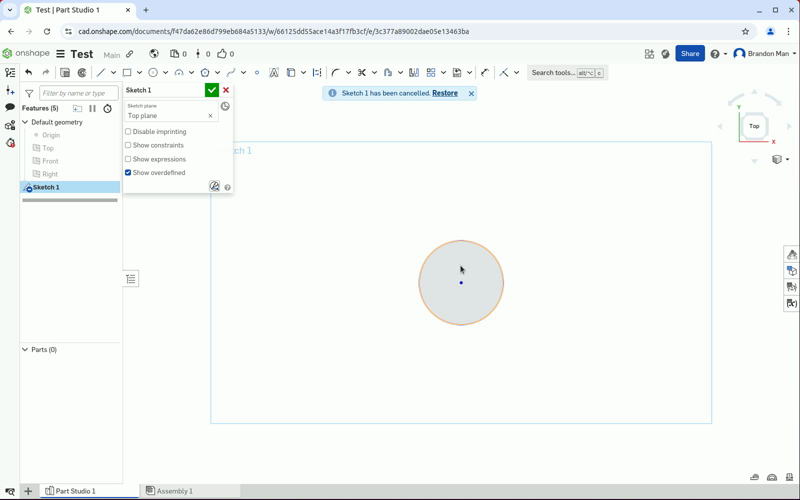
click(460, 265)
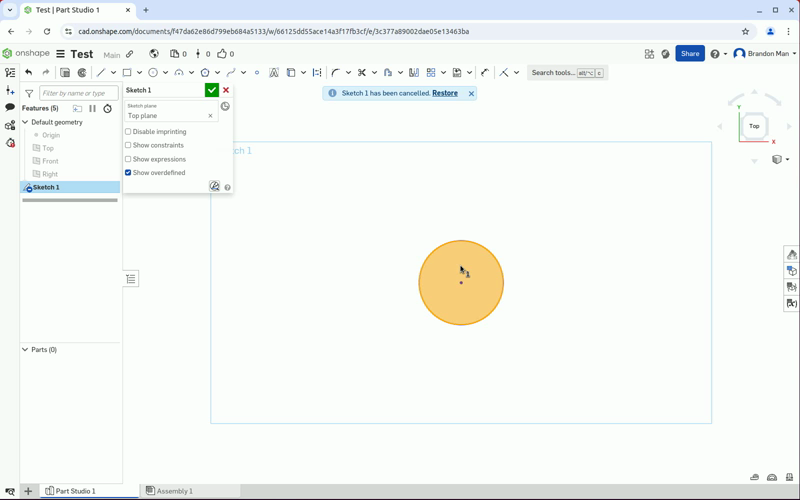
mouse_move(73, 352)
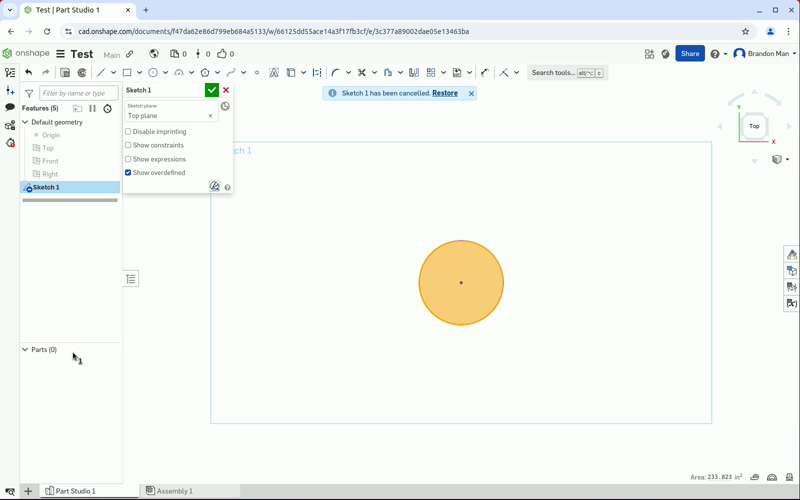
key(shift+y)
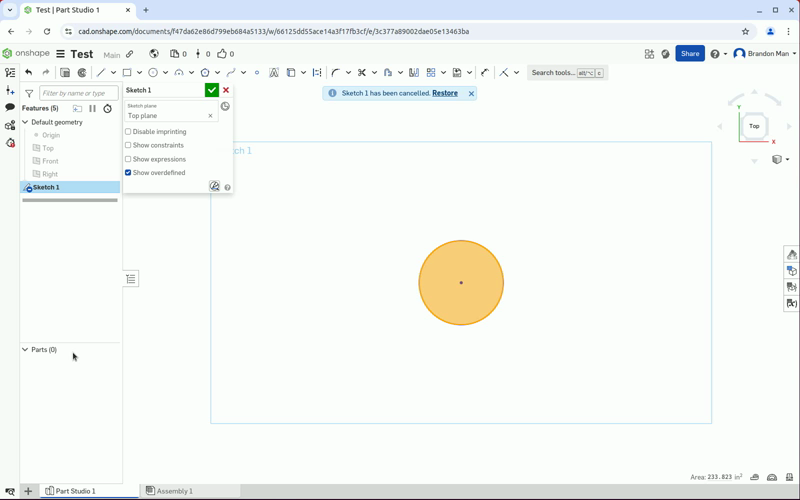
key(shift+e)
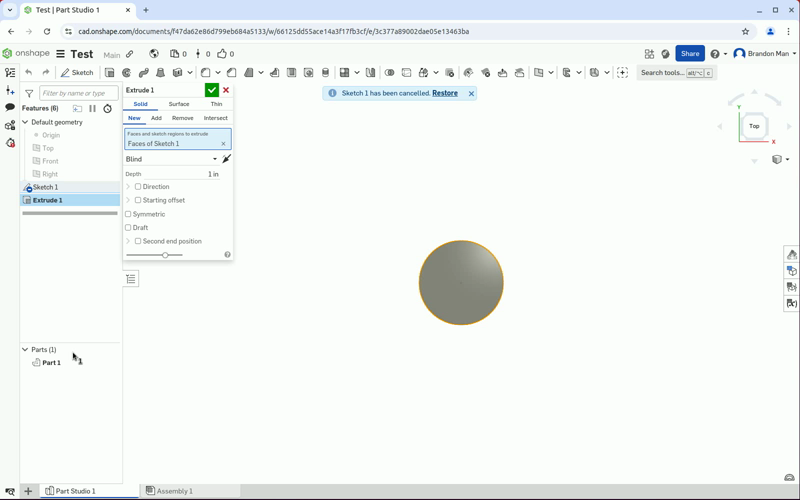
mouse_move(143, 106)
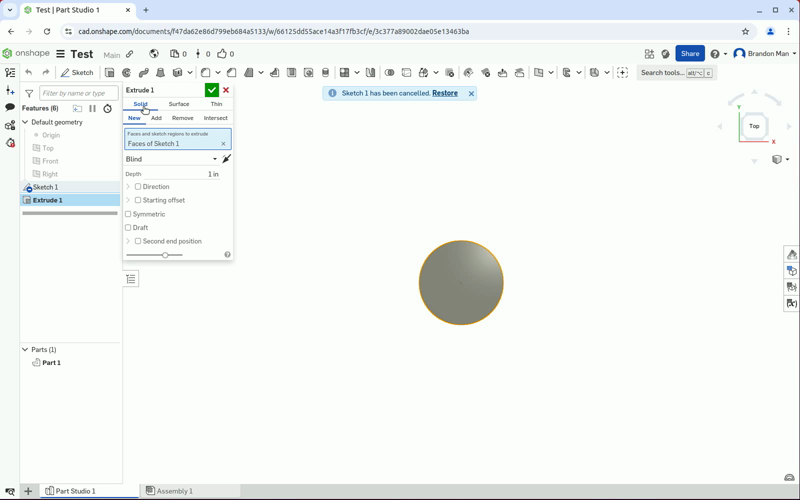
click(143, 106)
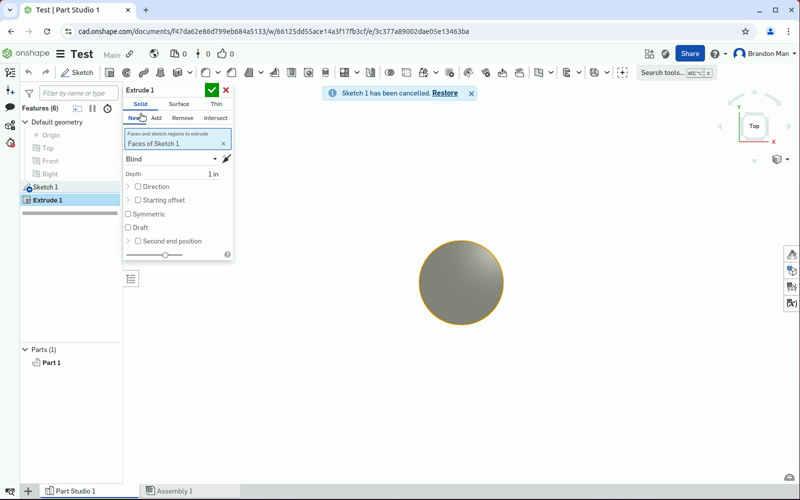
mouse_move(137, 120)
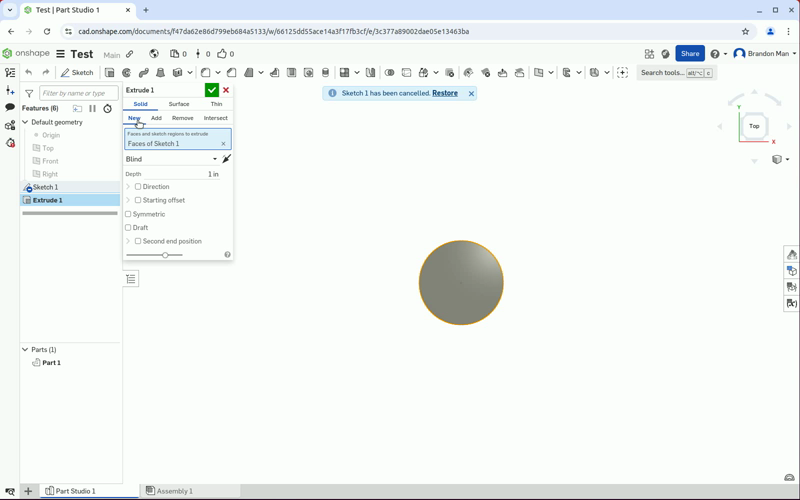
click(137, 120)
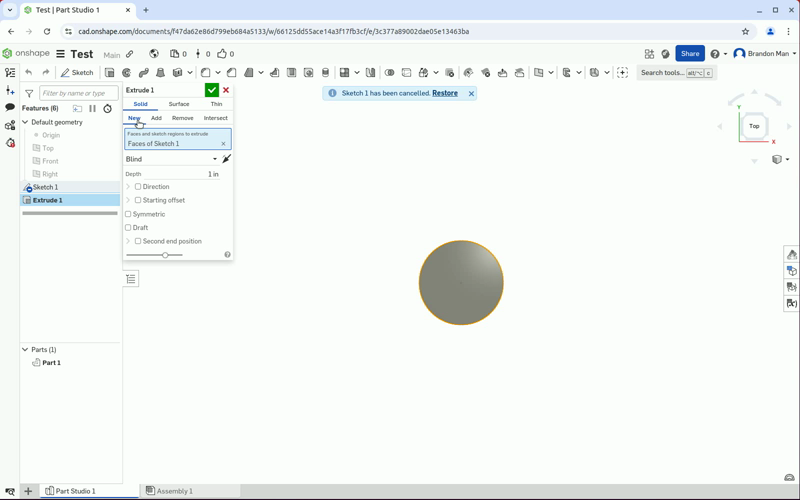
key(tab, 4)
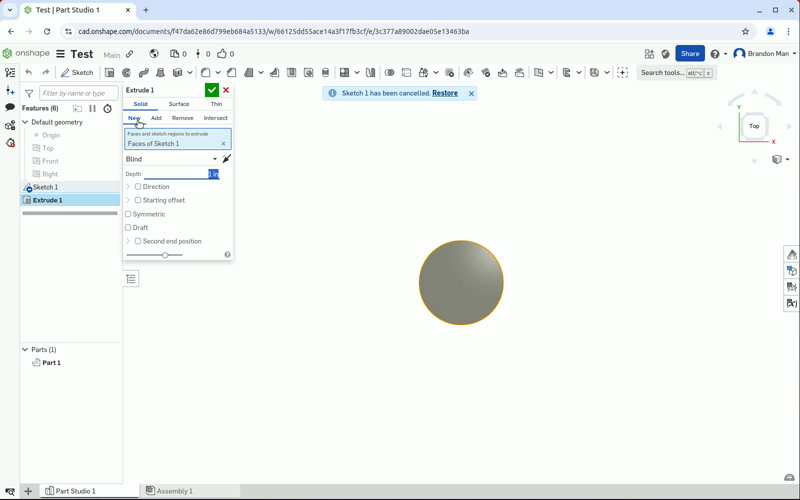
text(23.108)
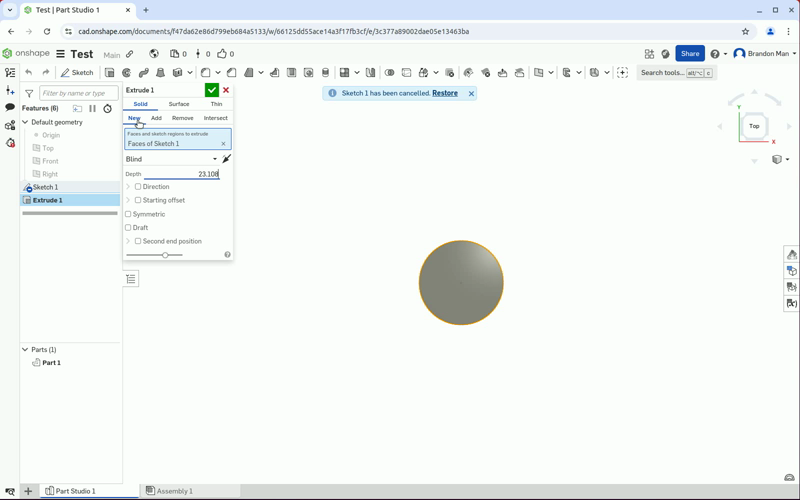
key(enter)
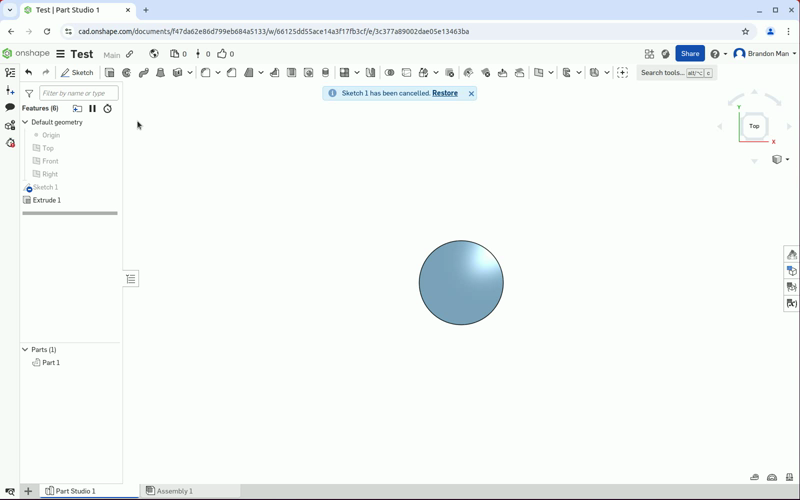
key(shift+h)
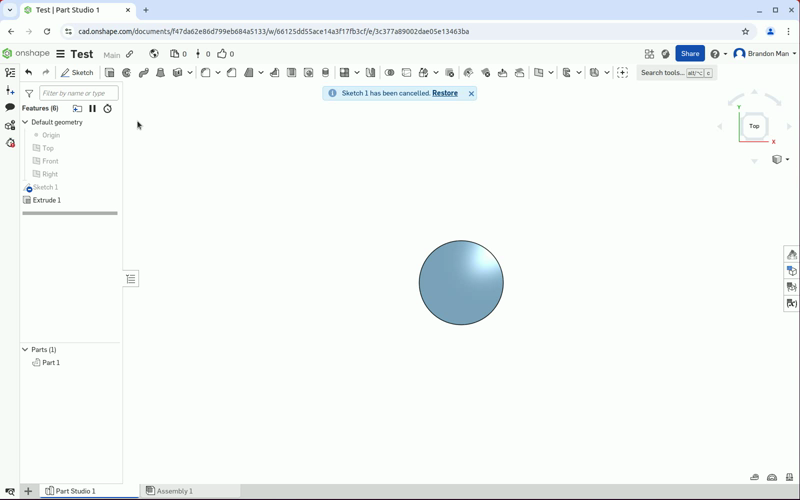
key(shift+h)
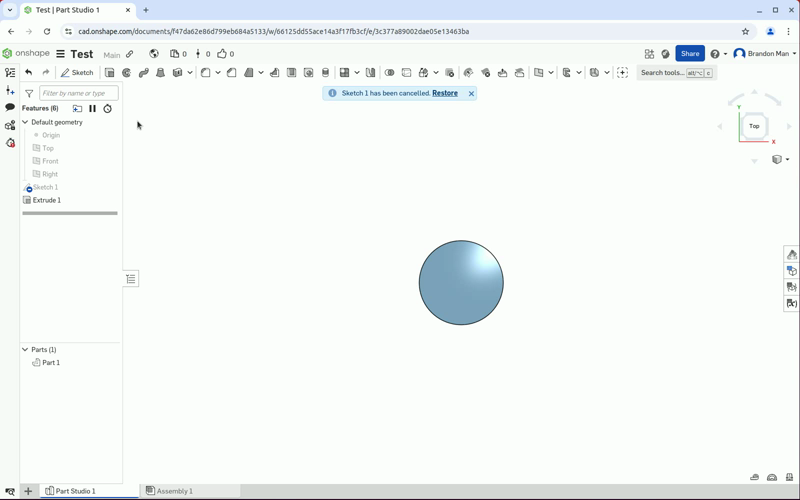
mouse_move(73, 189)
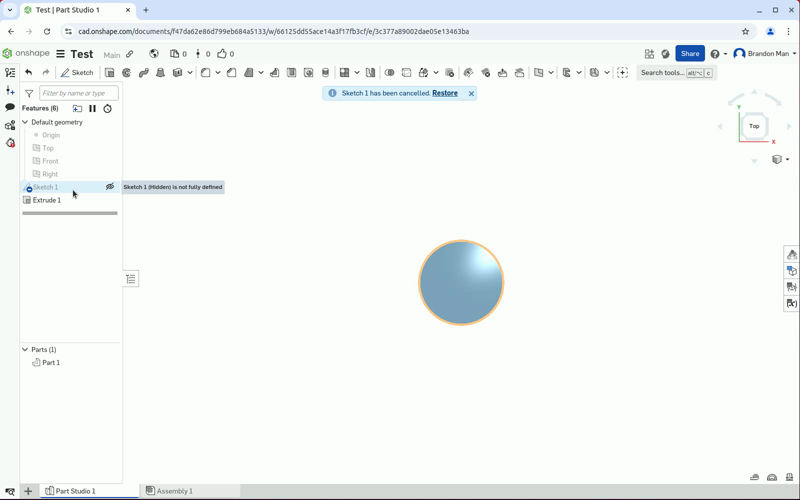
click(73, 189)
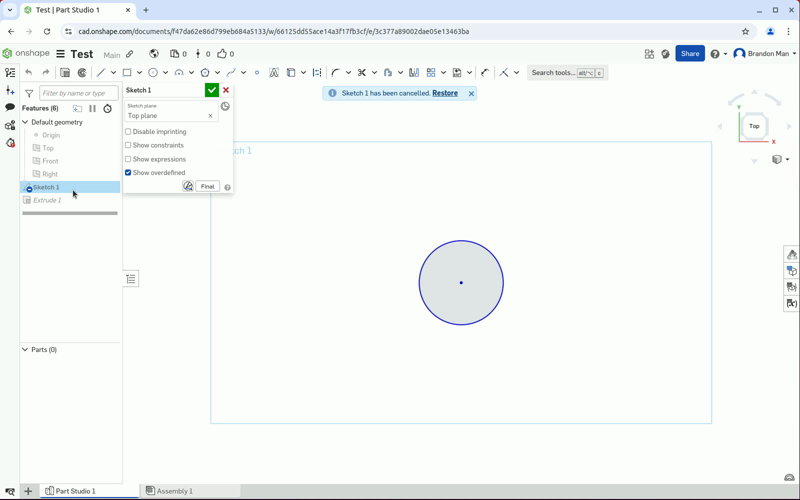
mouse_move(229, 92)
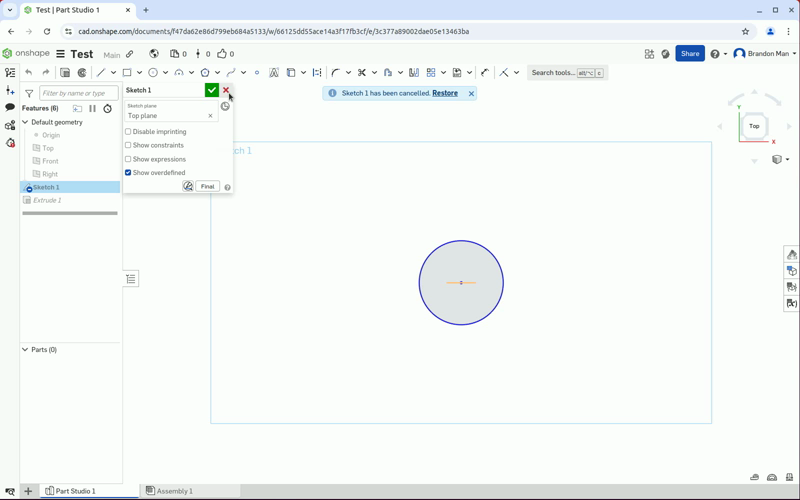
click(229, 92)
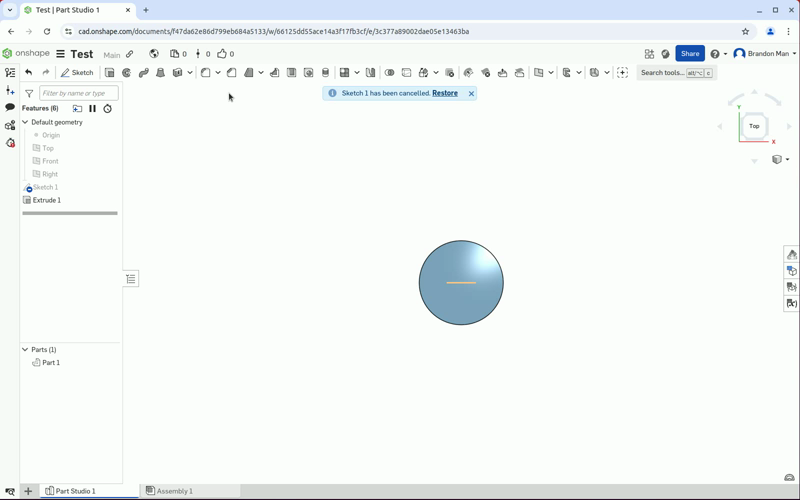
mouse_move(541, 75)
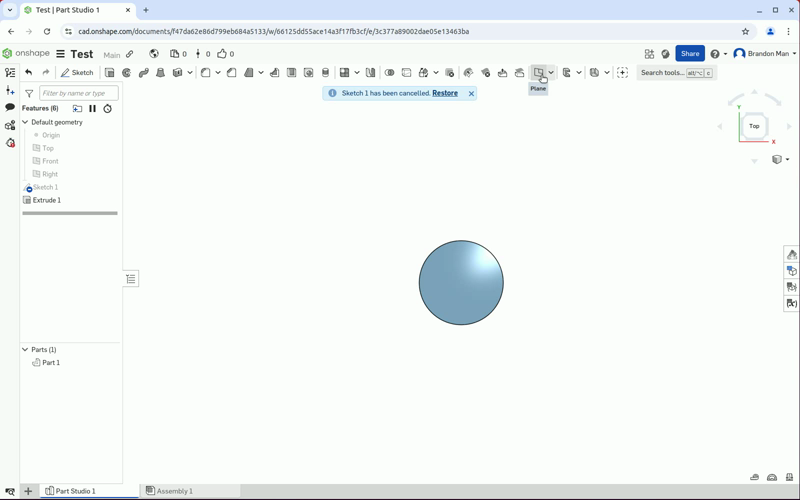
click(541, 75)
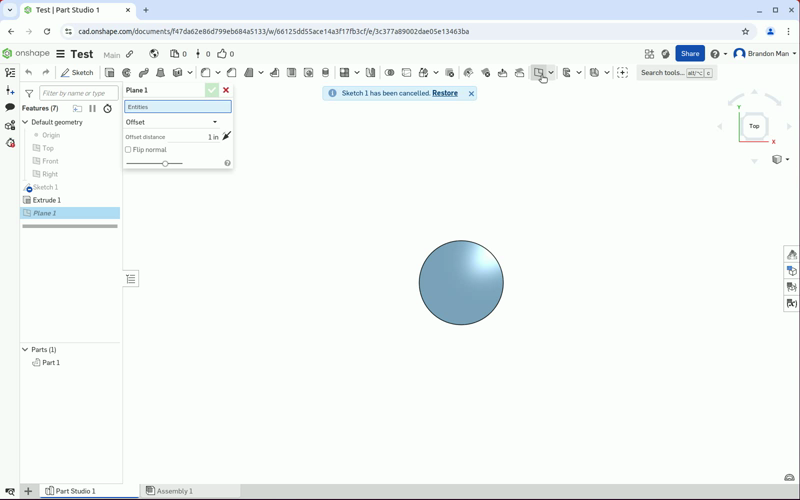
mouse_move(73, 150)
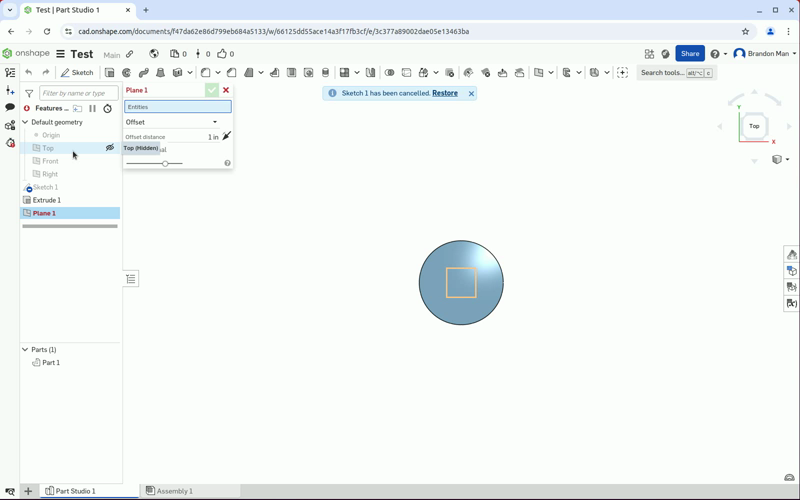
click(73, 150)
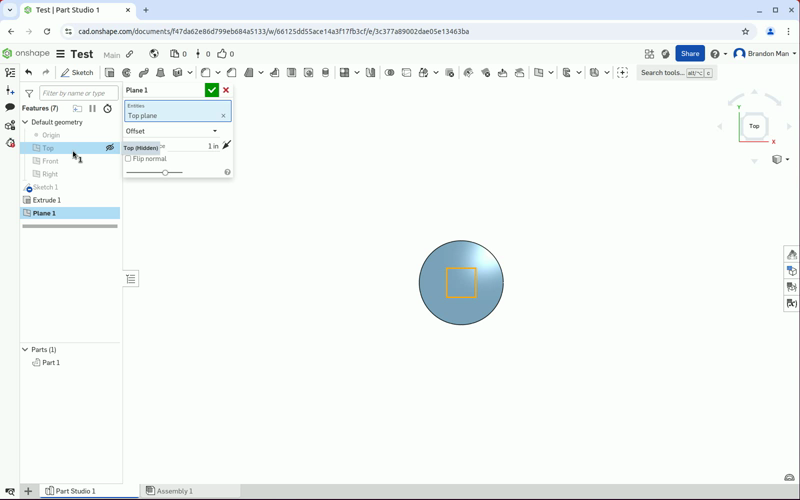
key(tab, 2)
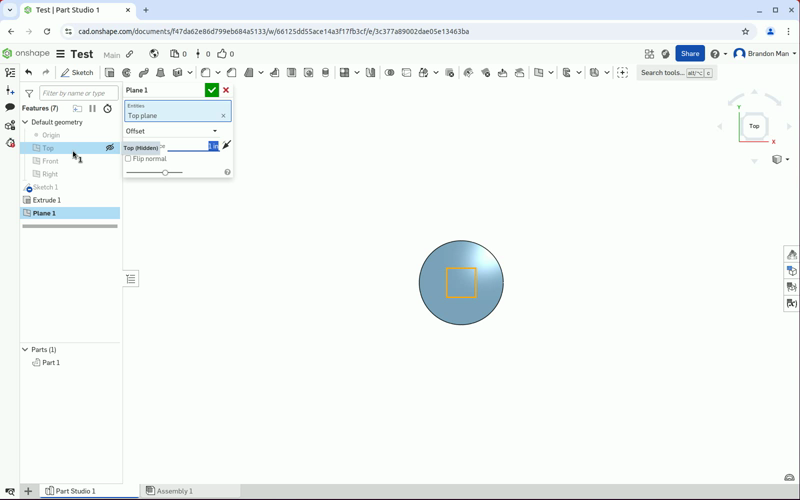
text(23.108)
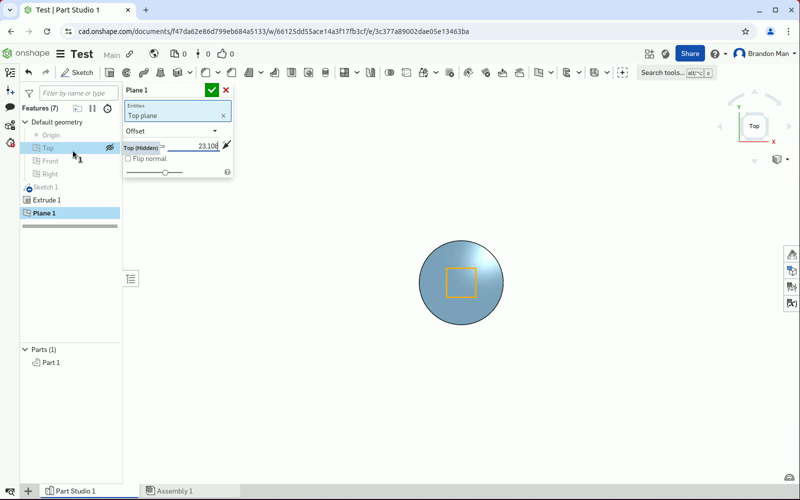
key(enter, 2)
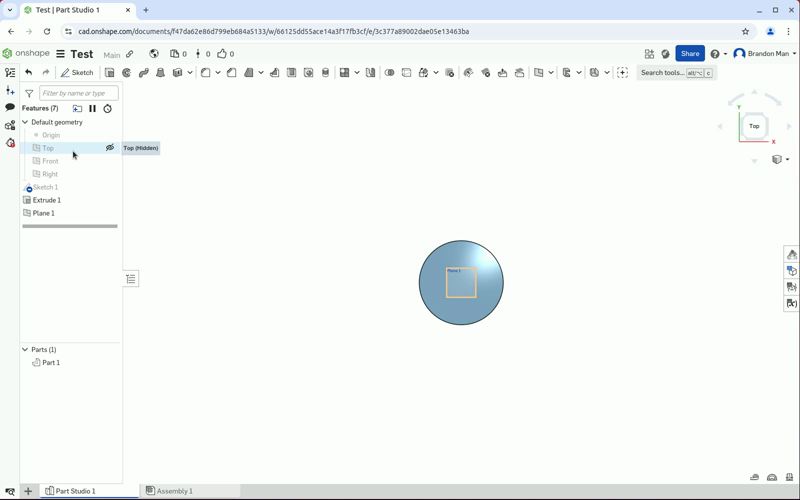
key(shift+s)
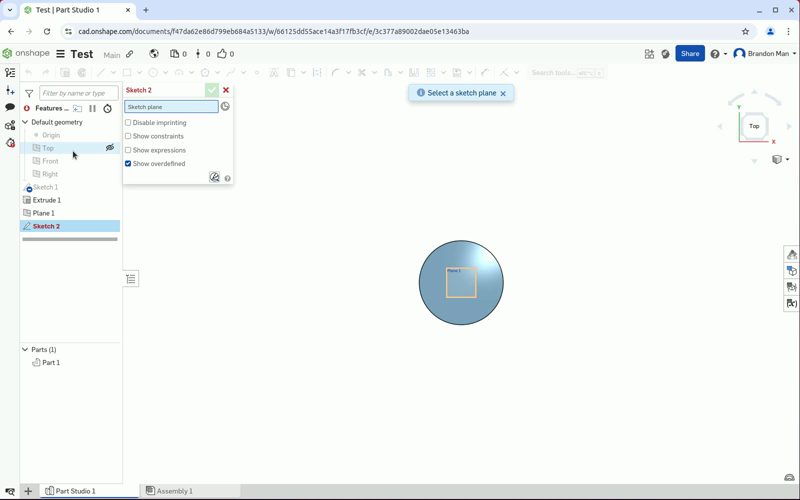
mouse_move(73, 215)
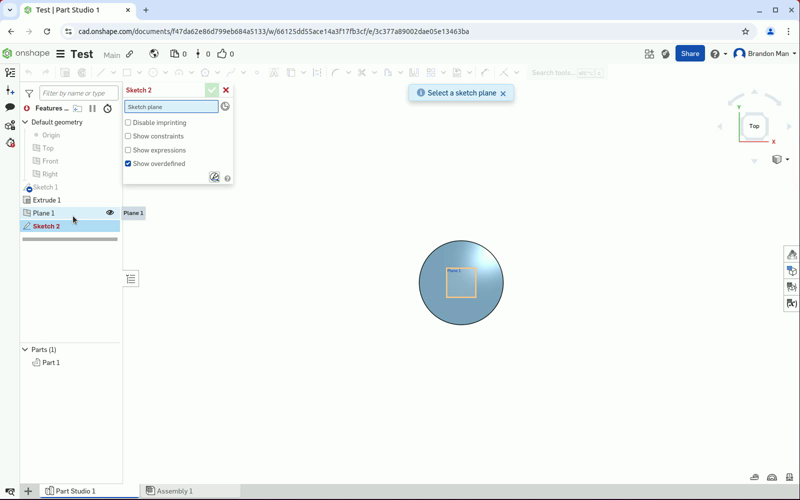
click(73, 215)
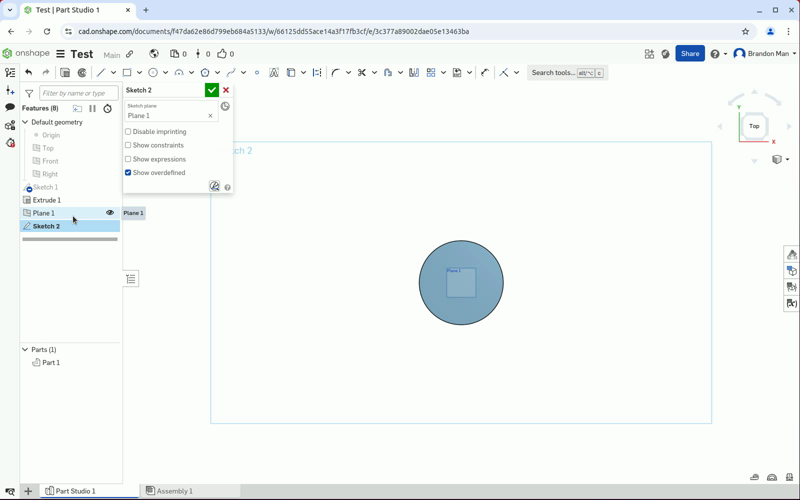
mouse_move(73, 352)
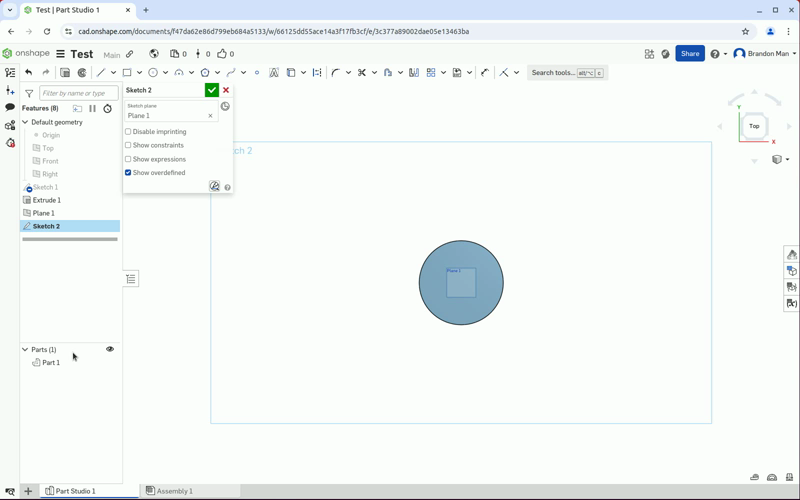
key(y)
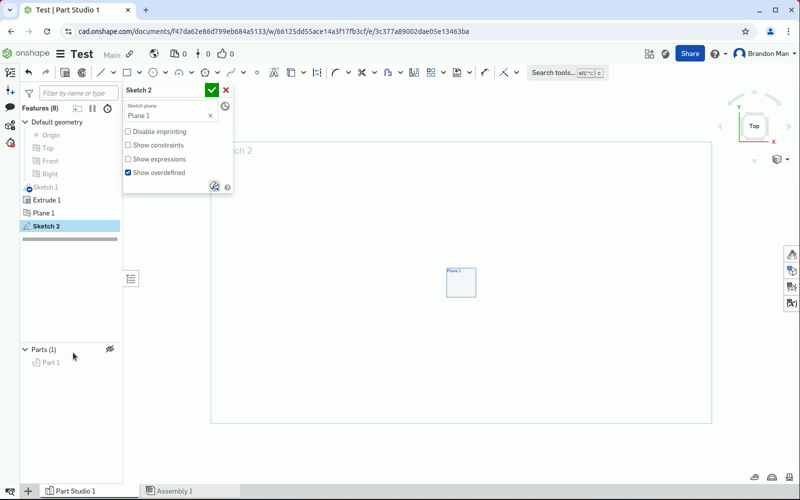
key(c)
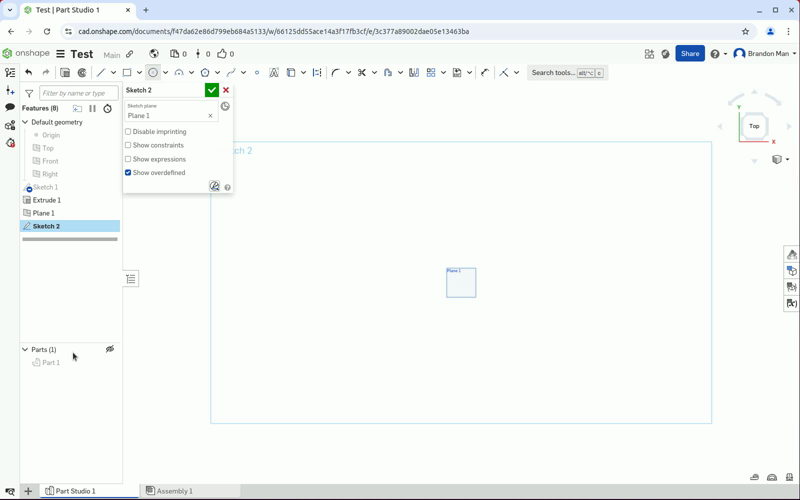
key_down(shift)
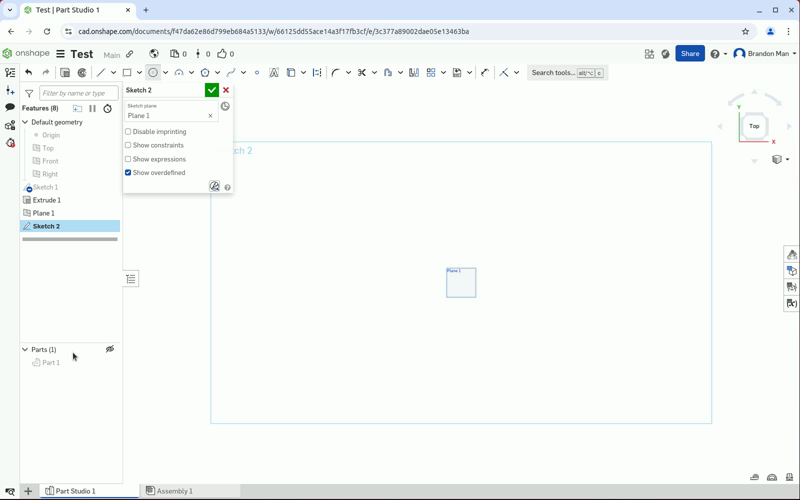
mouse_move(461, 282)
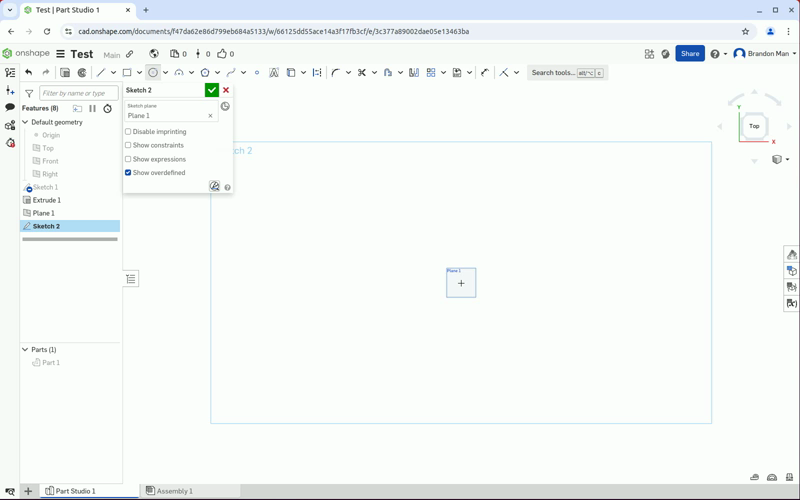
click(461, 282)
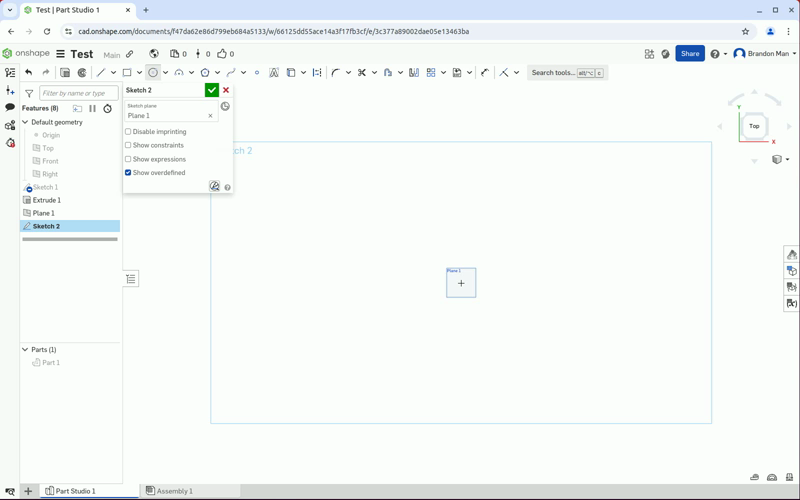
key_up(shift)
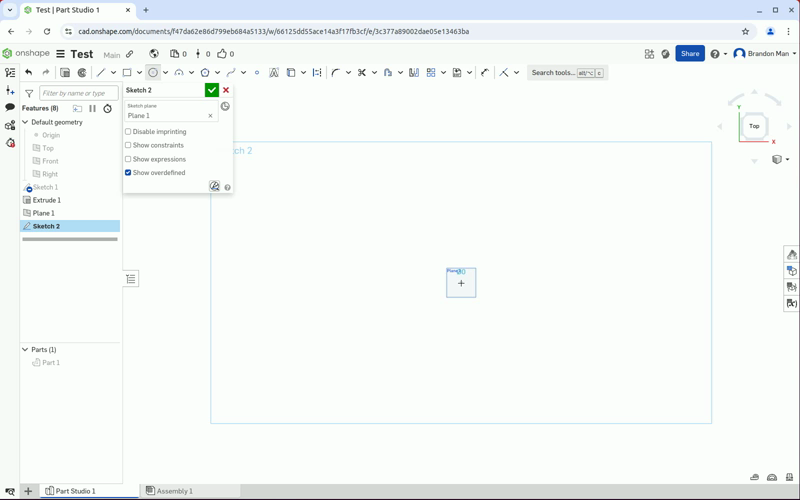
mouse_move(468, 282)
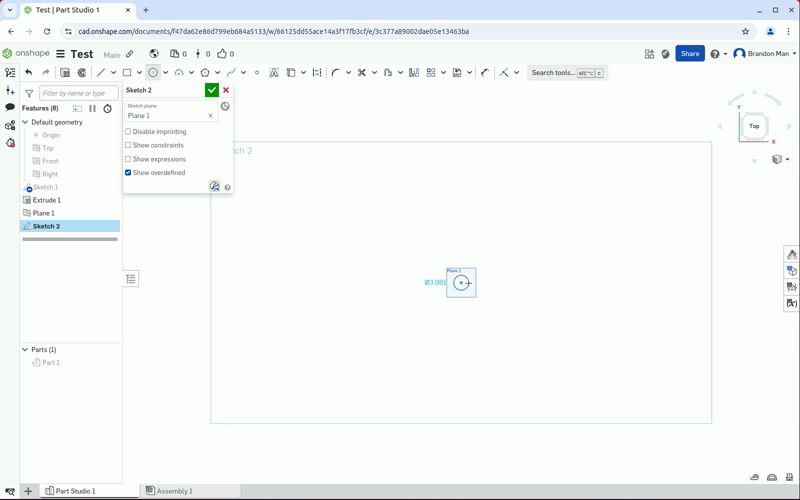
click(468, 282)
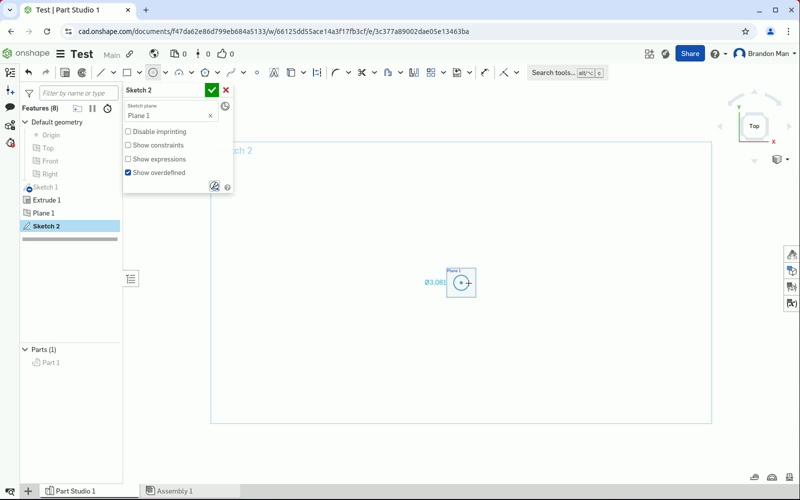
key(esc)
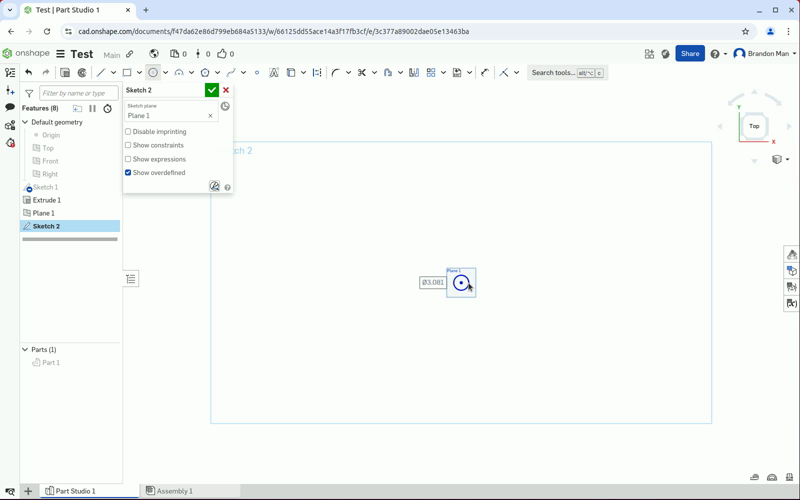
mouse_move(462, 280)
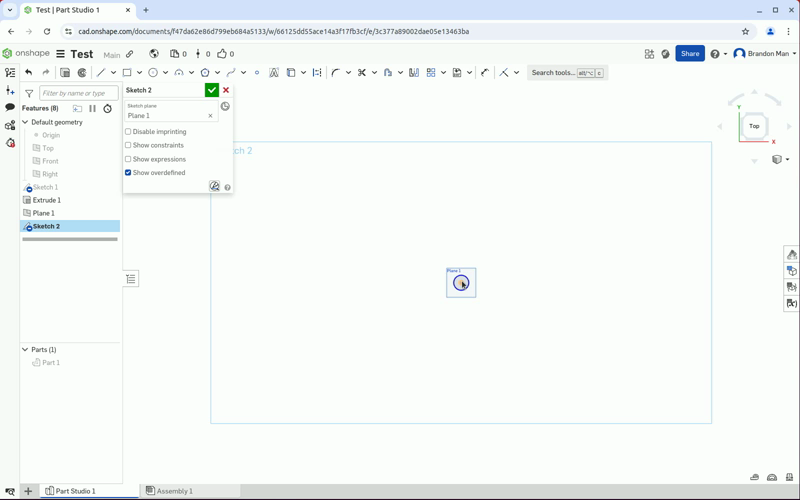
scroll(6)
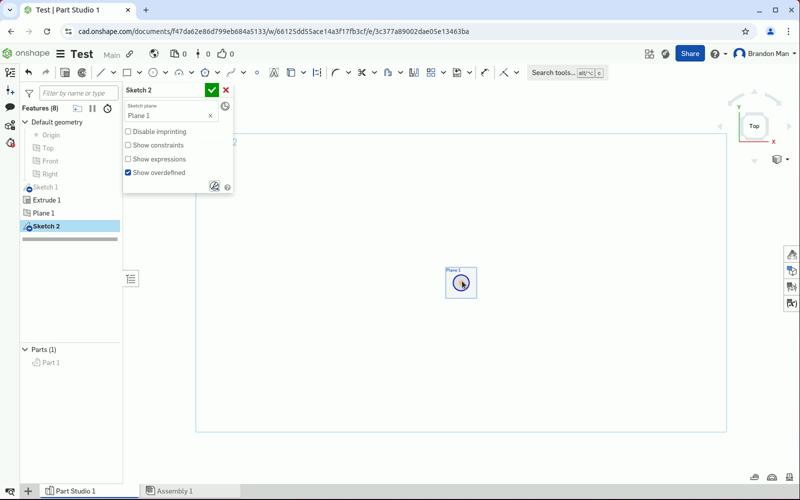
scroll(6)
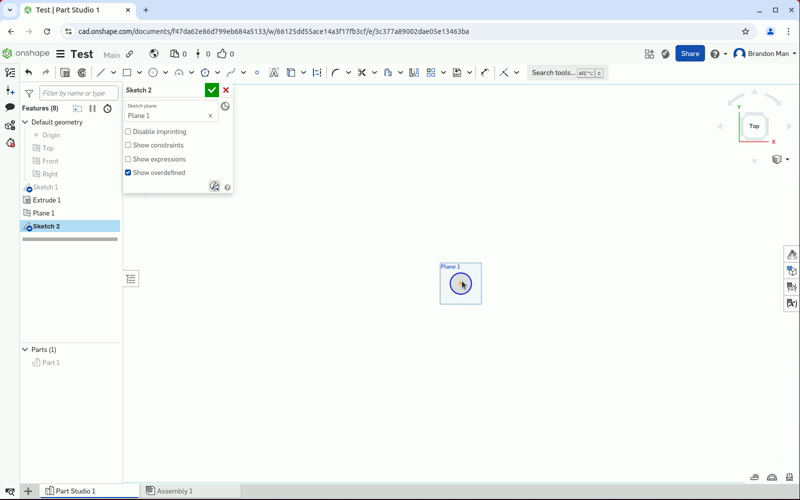
scroll(6)
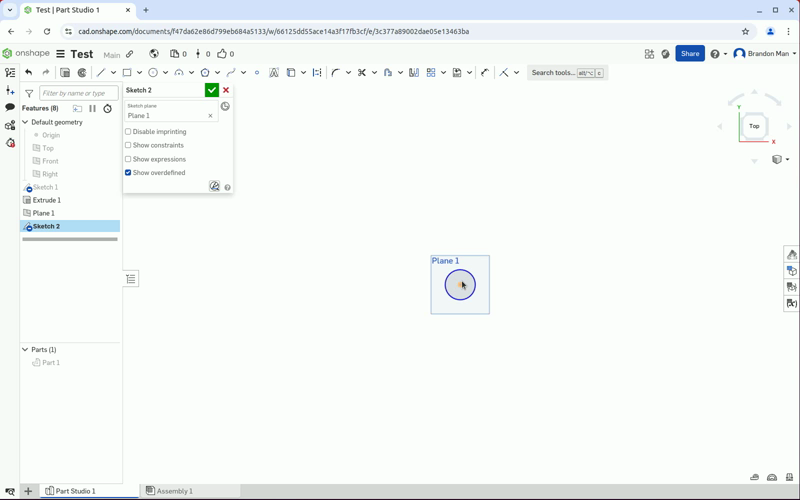
scroll(6)
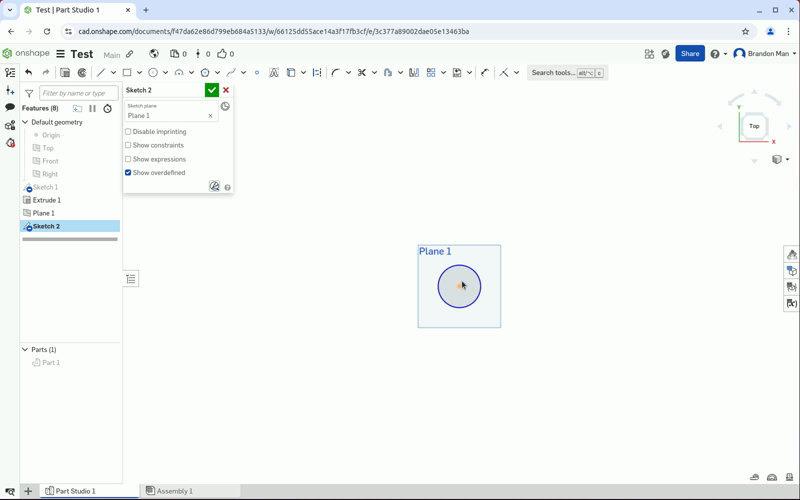
scroll(6)
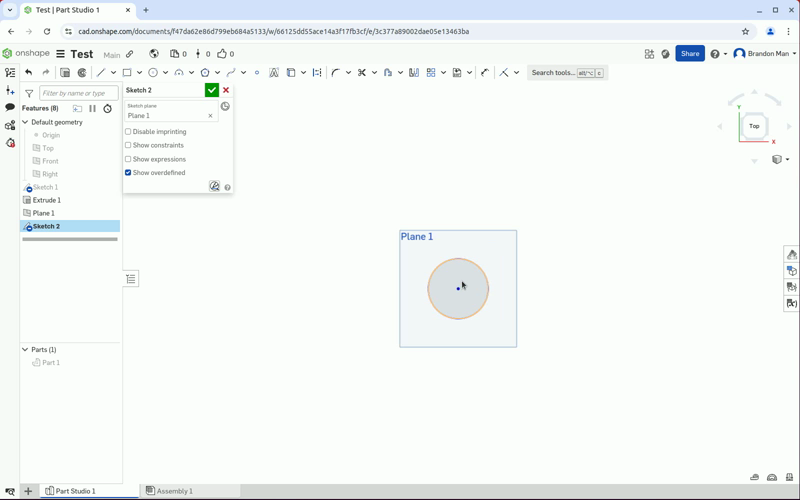
scroll(6)
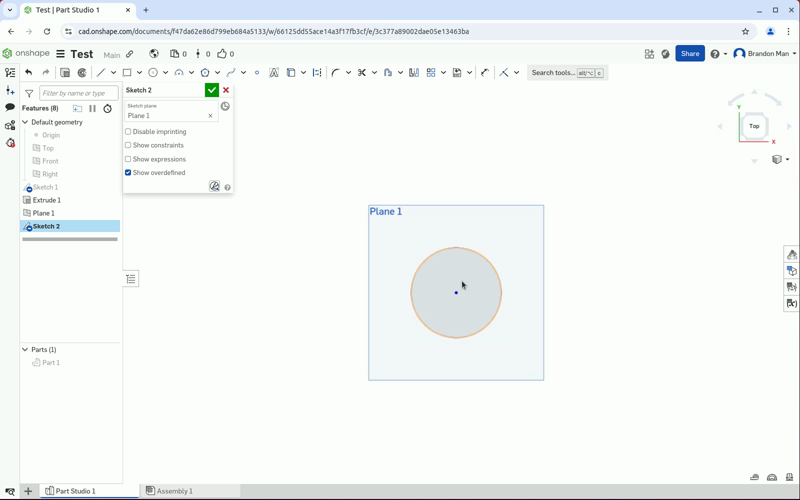
scroll(6)
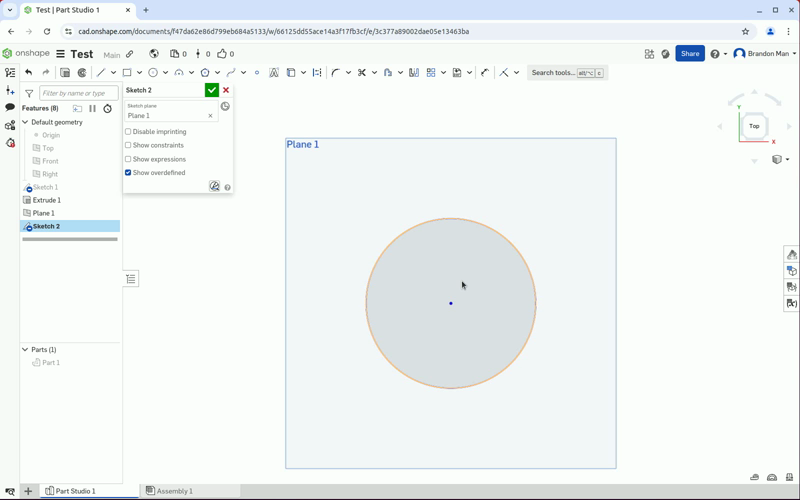
click(462, 280)
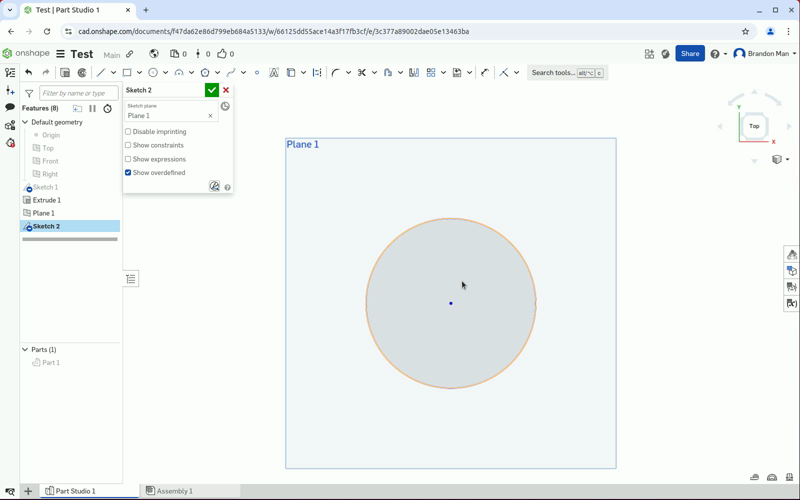
scroll(-6)
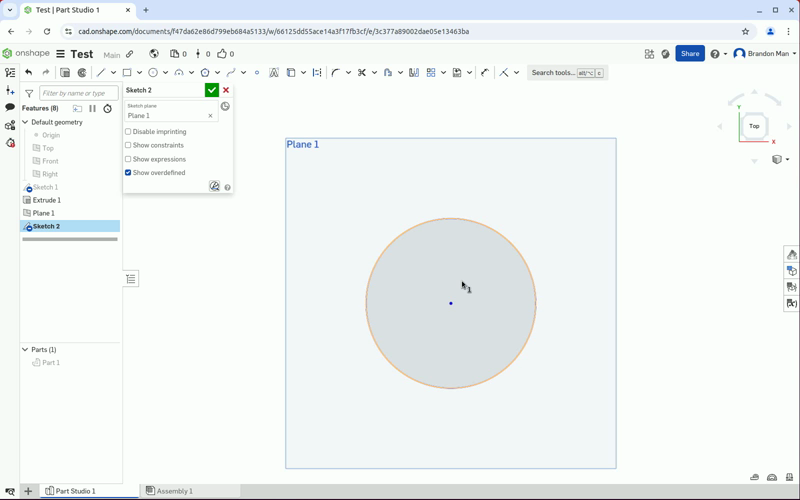
scroll(-6)
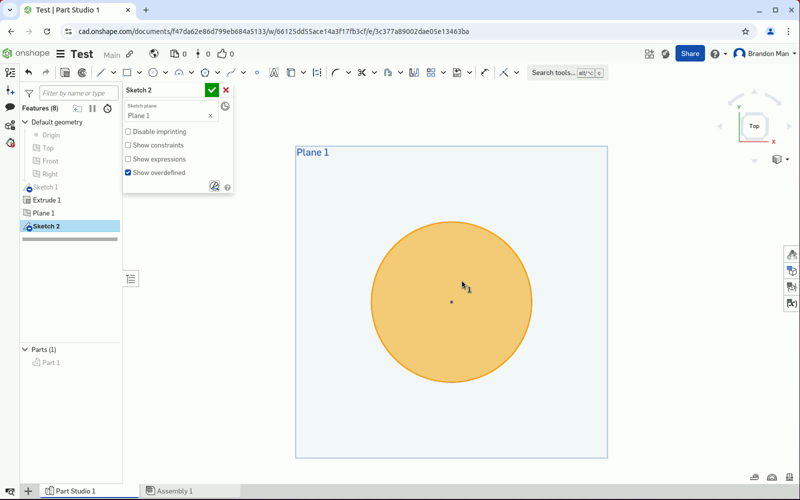
scroll(-6)
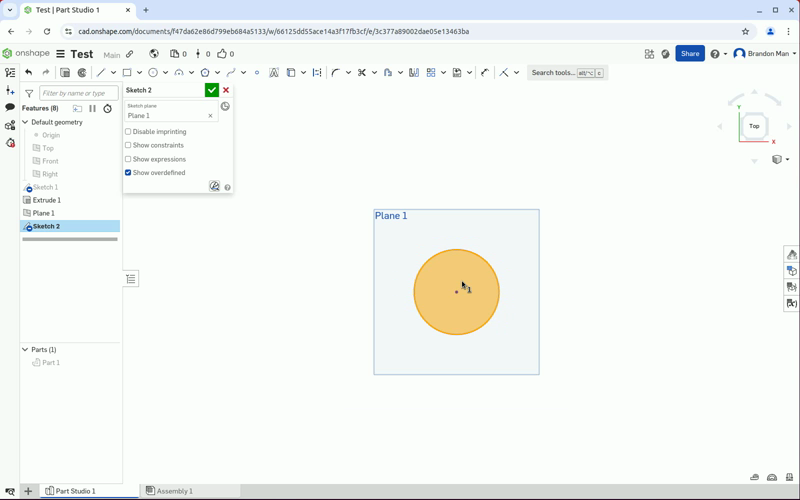
scroll(-6)
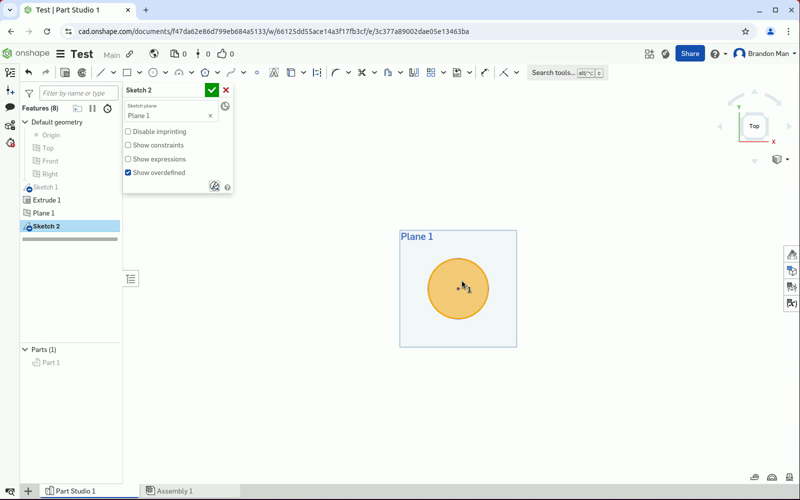
scroll(-6)
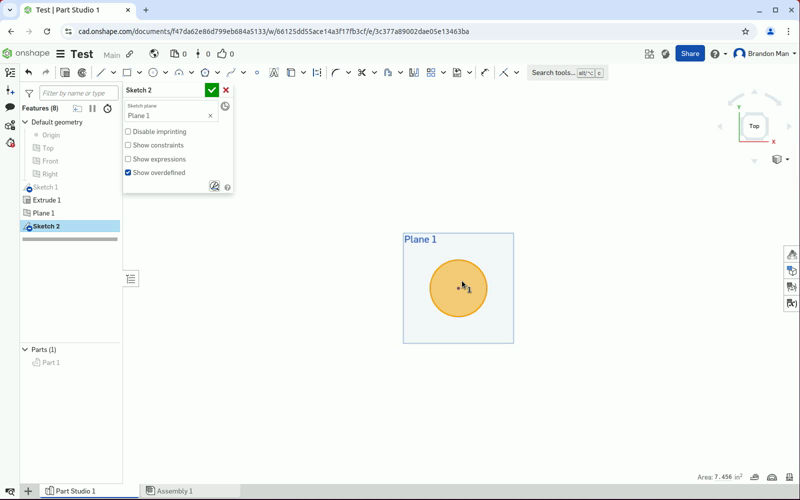
scroll(-6)
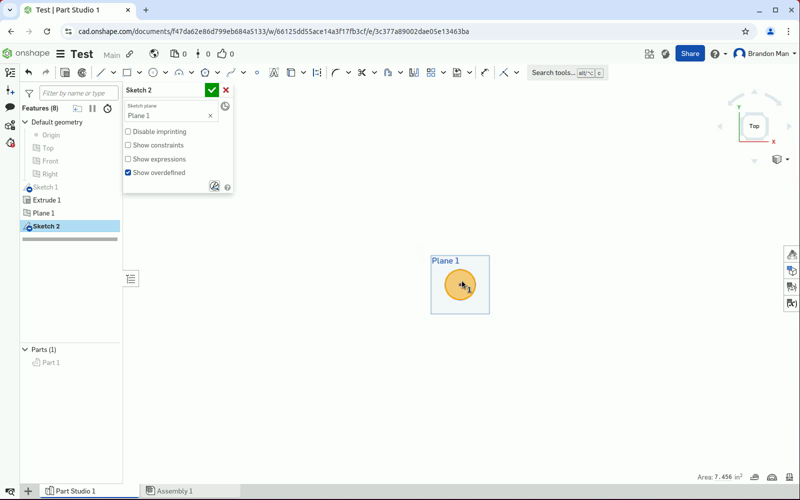
scroll(-6)
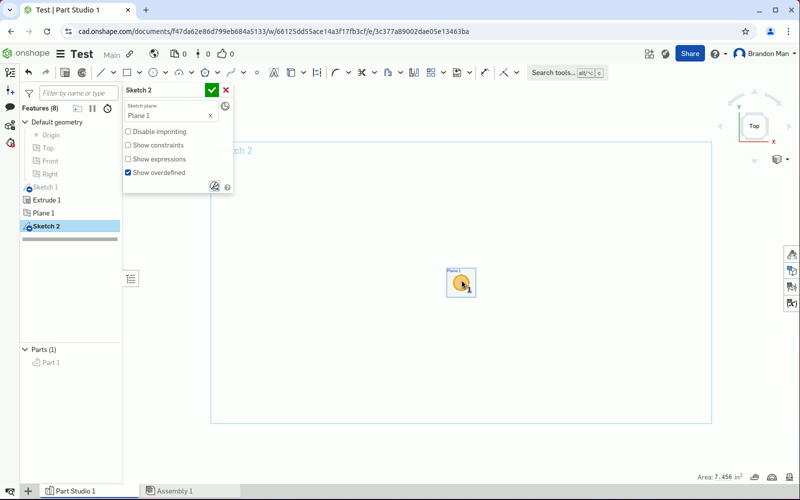
mouse_move(73, 352)
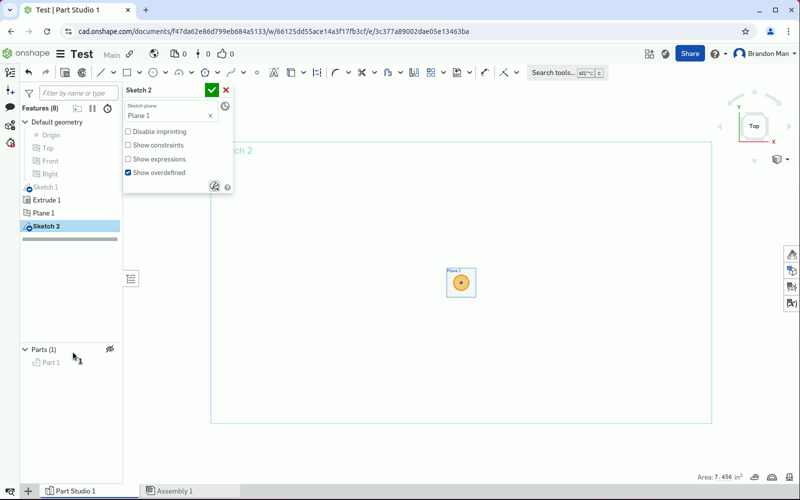
key(shift+y)
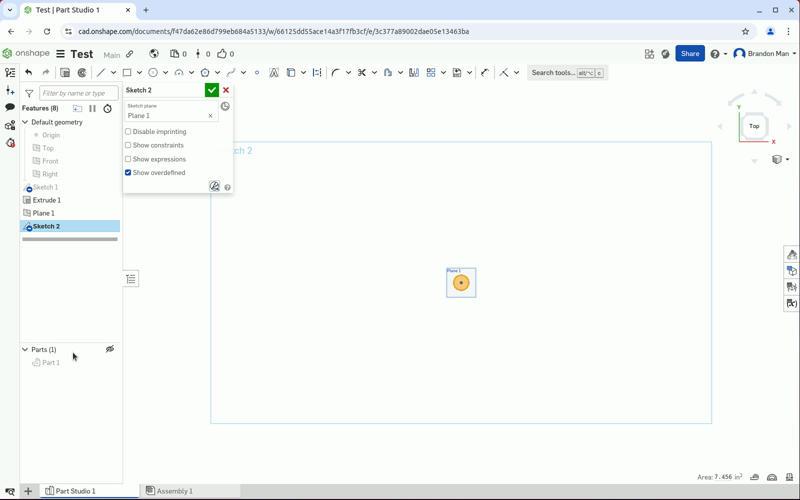
key(shift+e)
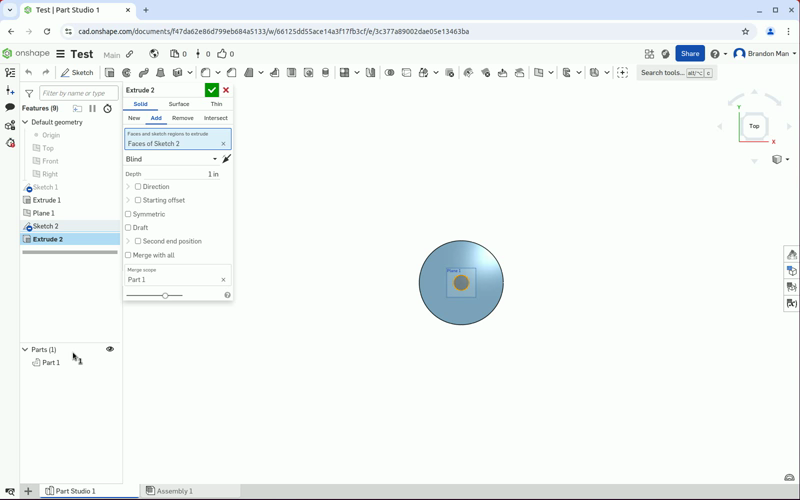
mouse_move(143, 106)
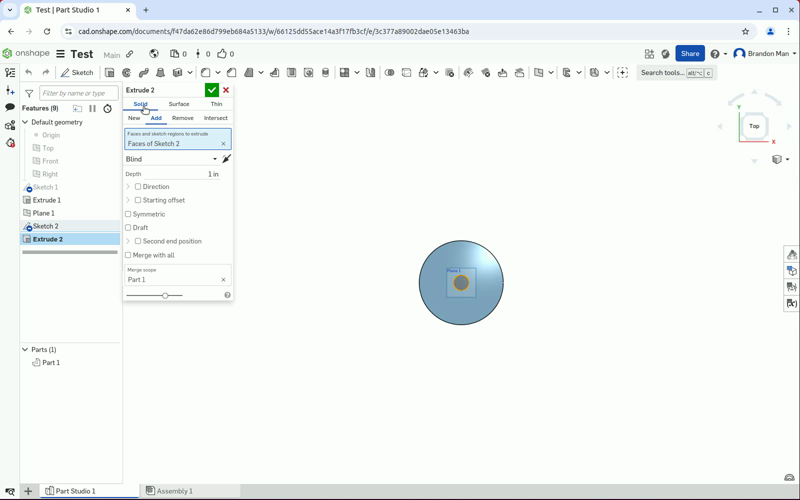
click(143, 106)
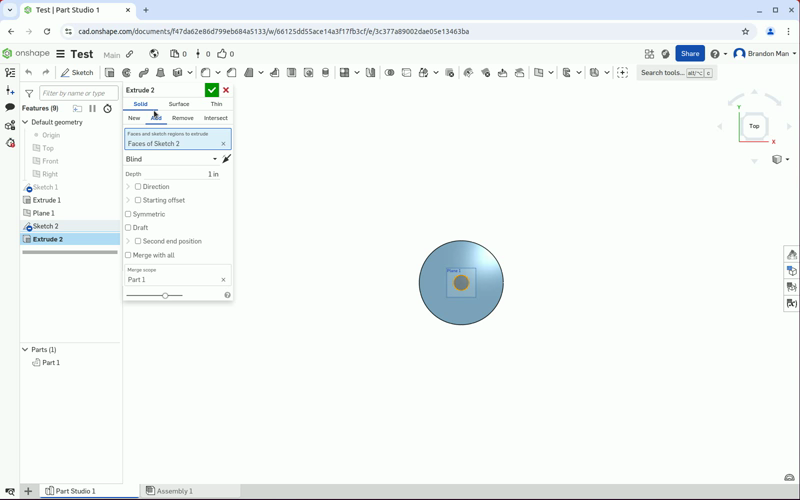
mouse_move(186, 120)
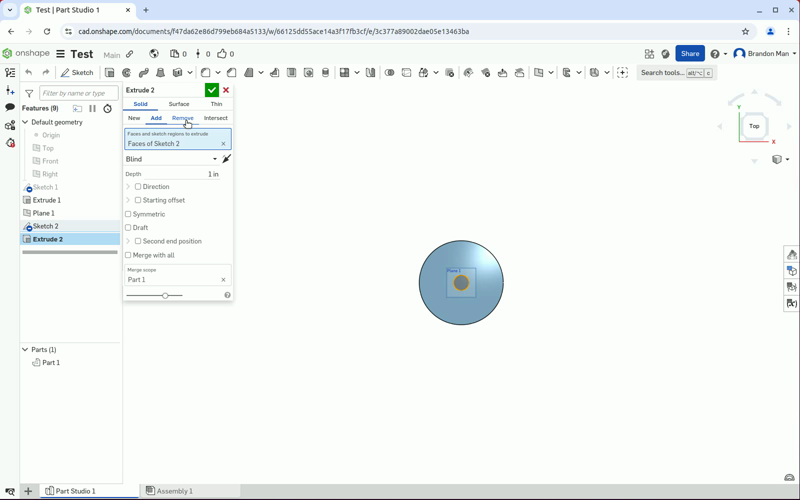
click(186, 120)
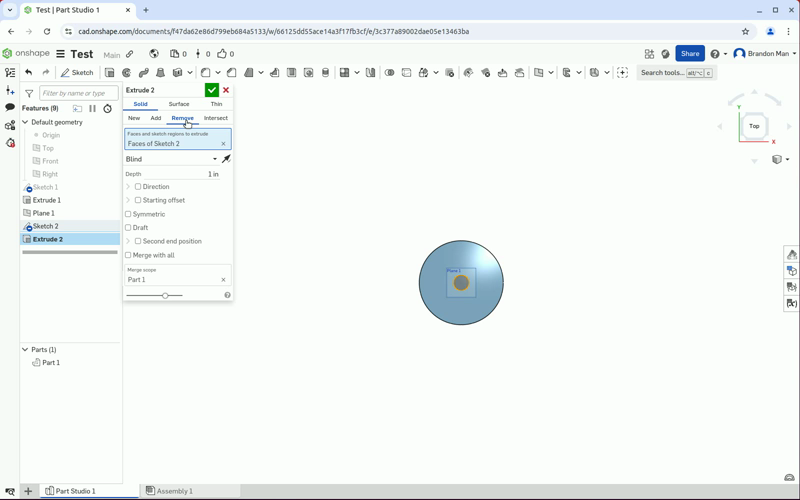
key(tab, 4)
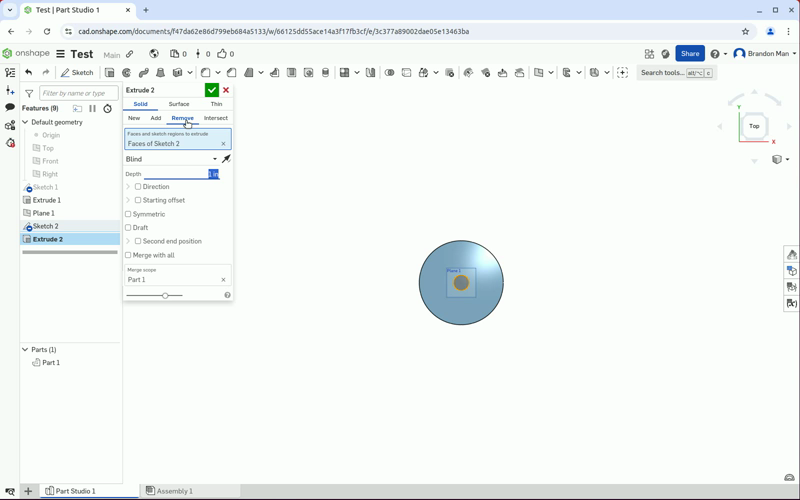
text(23.108)
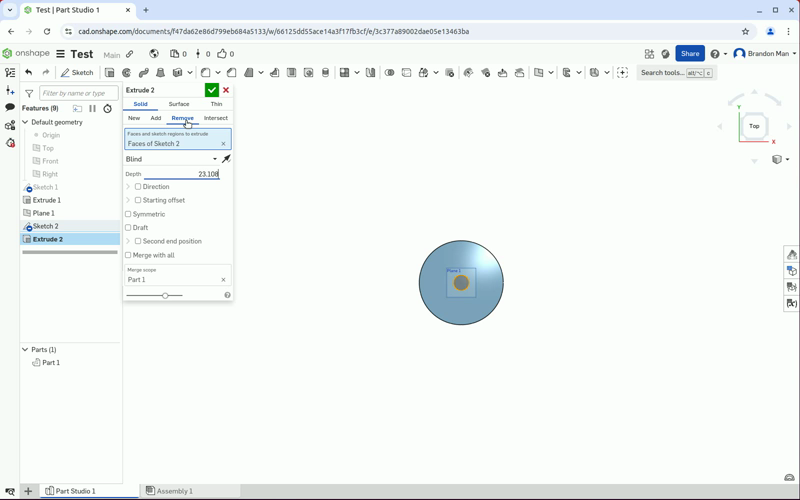
key(tab, 6)
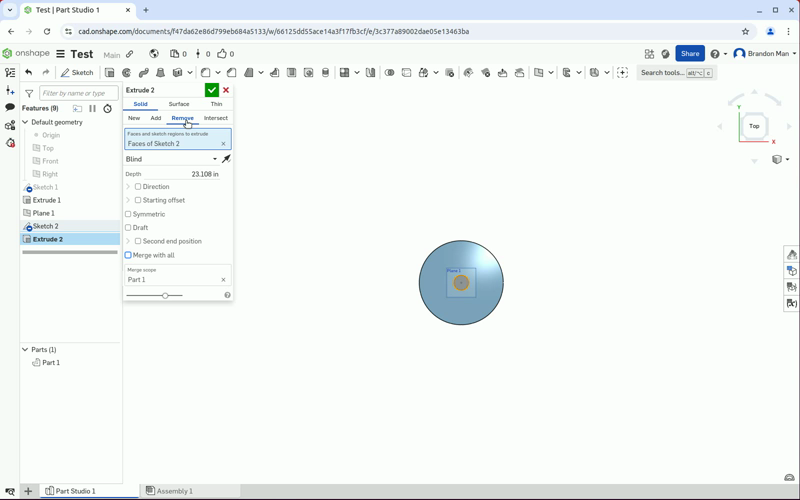
key(space)
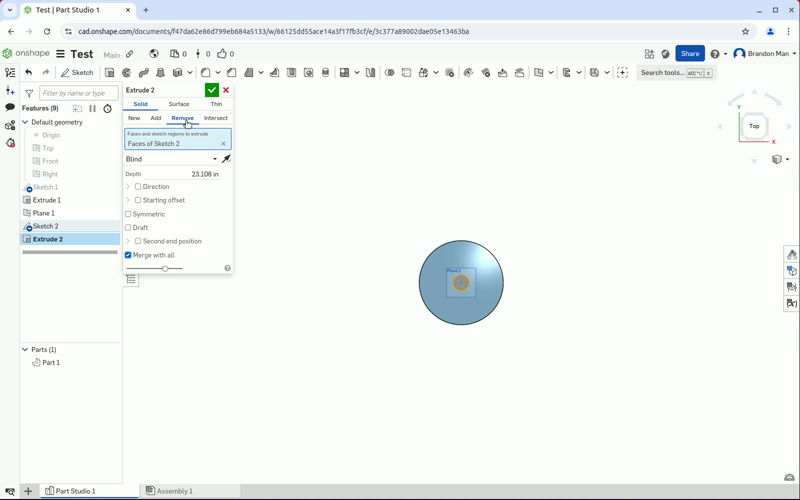
key(enter)
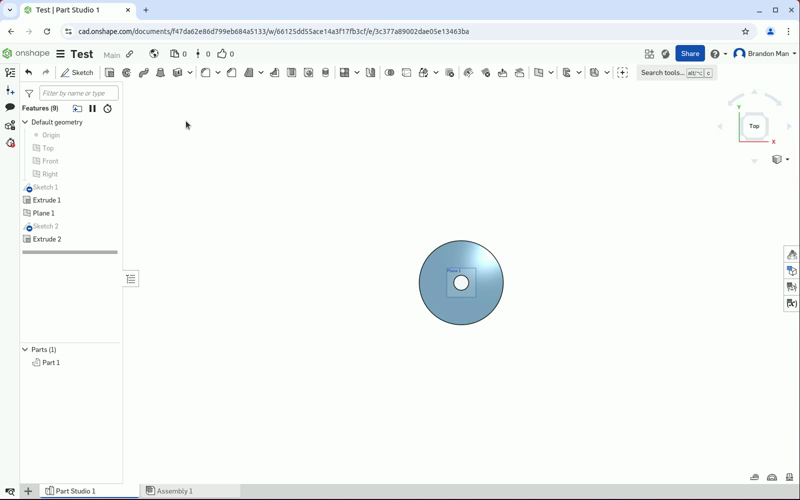
key(shift+h)
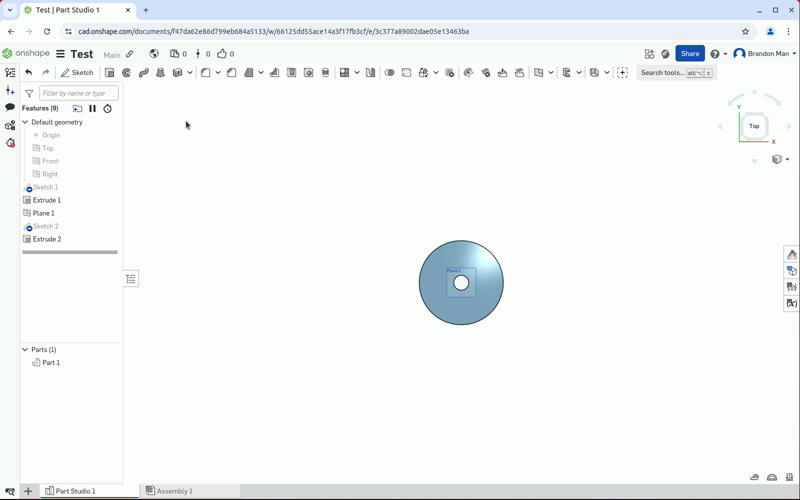
key(shift+h)
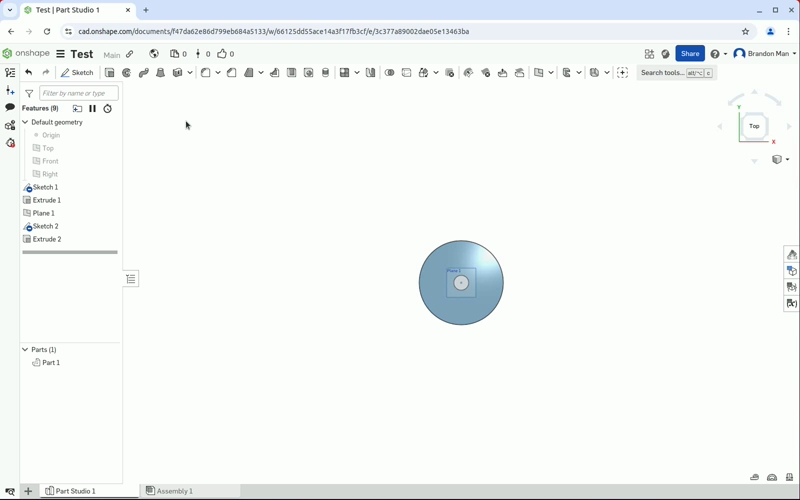
key(shift+7)
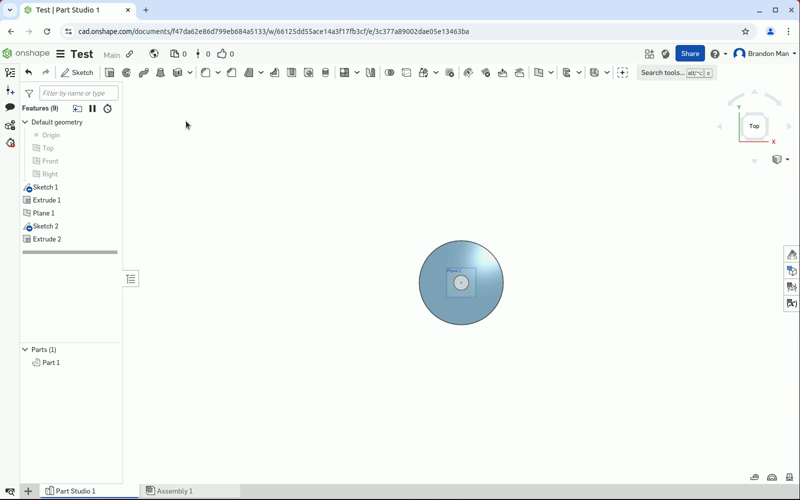
key(up, 3)
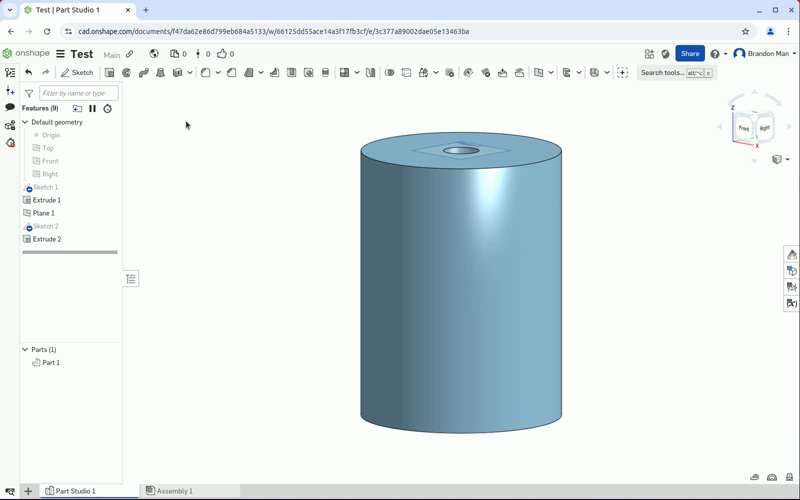
key(left, 3)
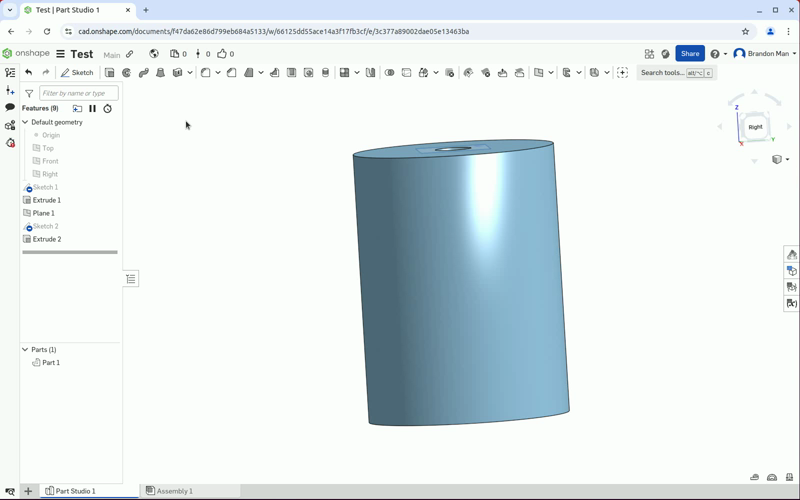
key(right, 3)
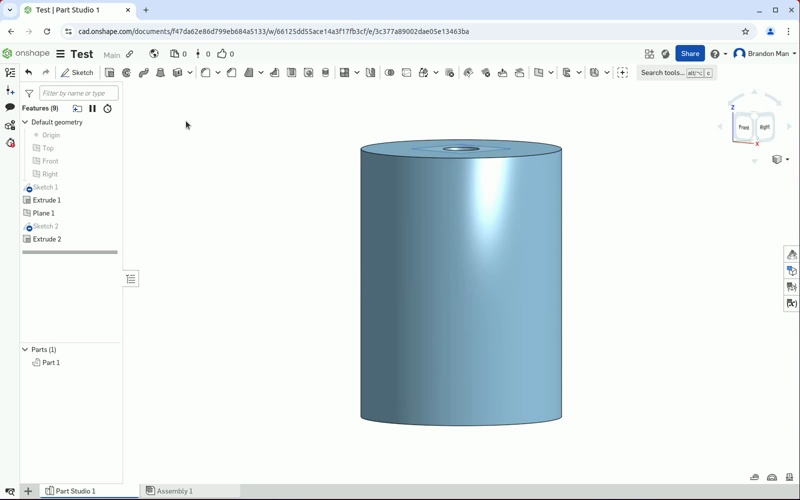
key(down, 3)
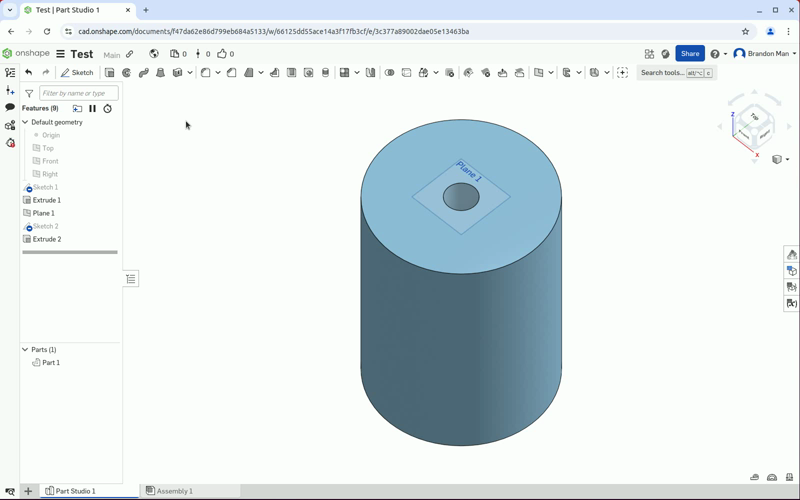
mouse_move(73, 189)
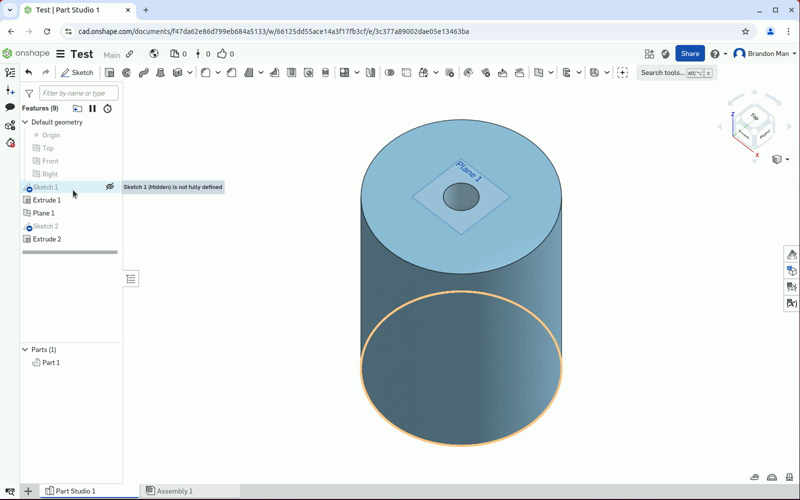
click(73, 189)